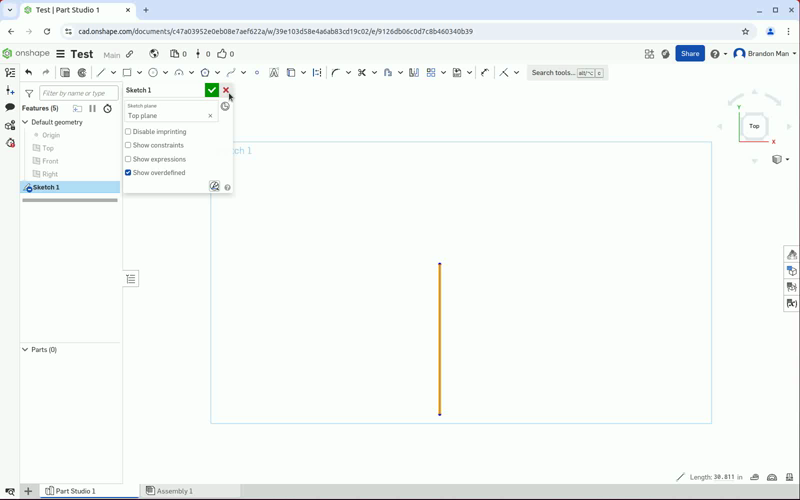
key(shift+h)
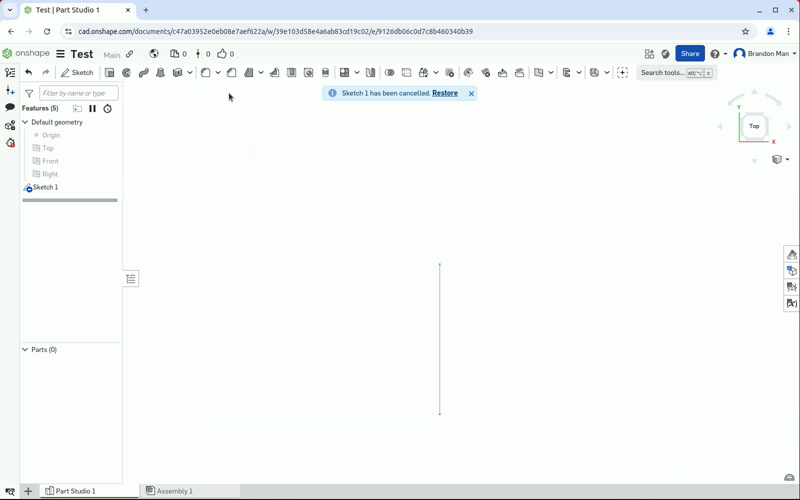
key(shift+s)
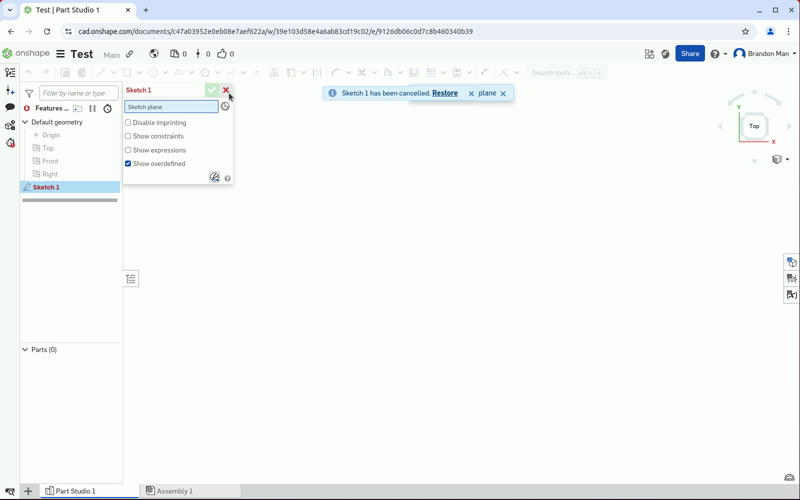
mouse_move(73, 150)
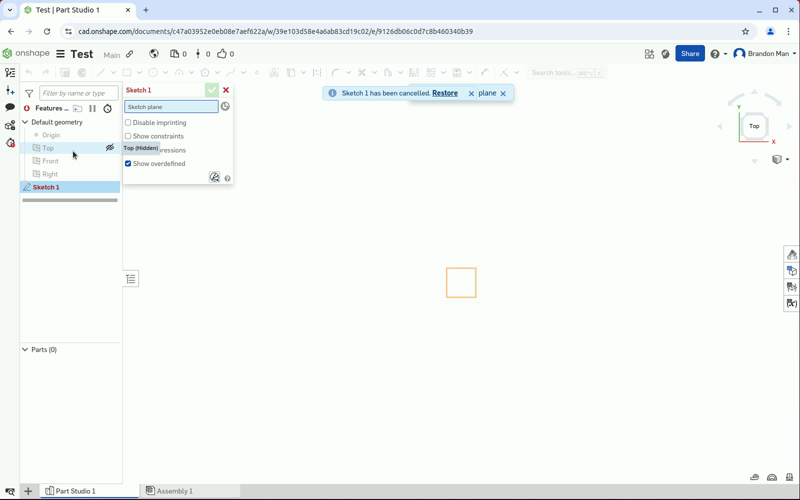
click(73, 150)
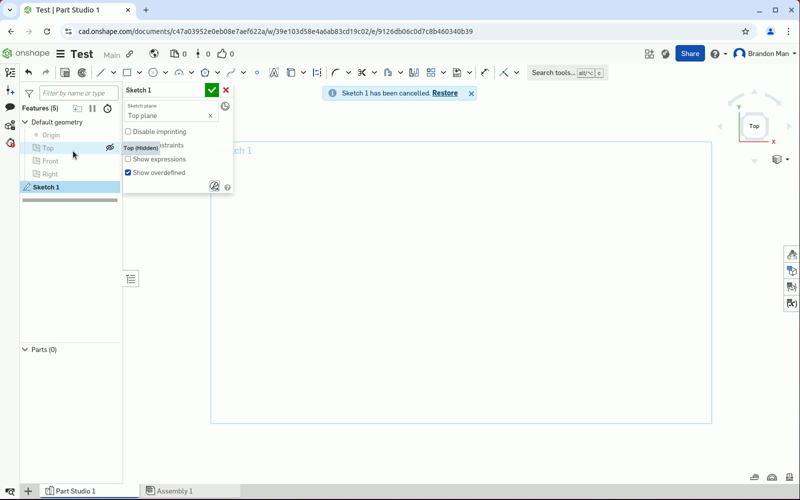
mouse_move(73, 352)
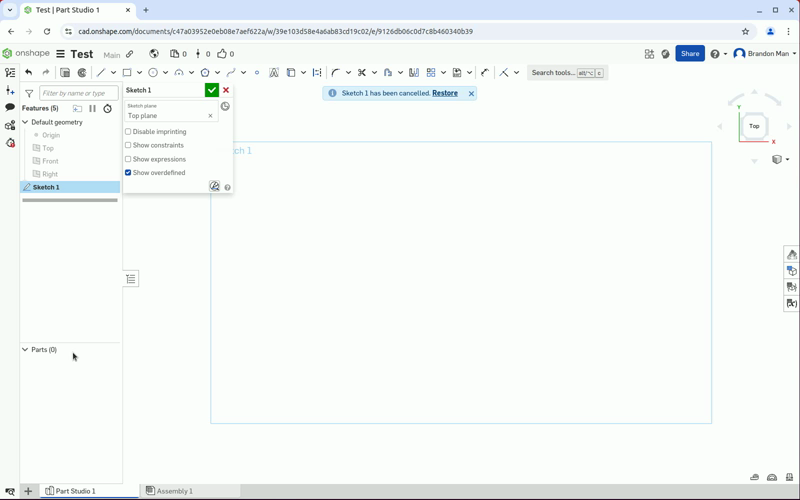
key(y)
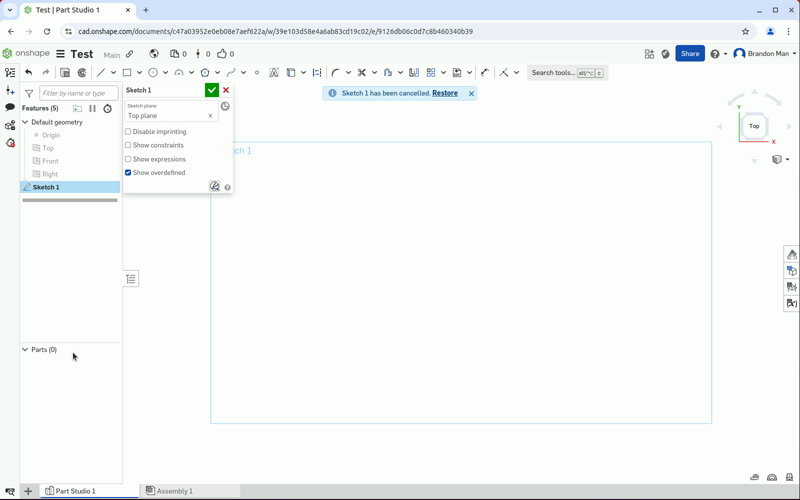
key(c)
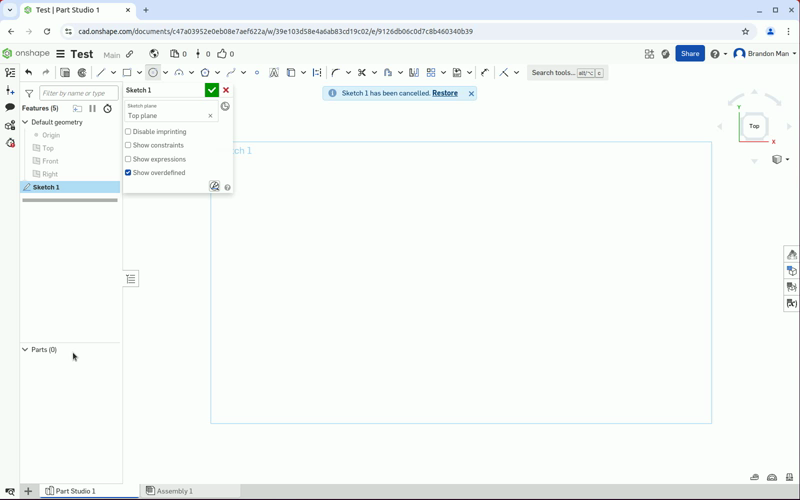
key_down(shift)
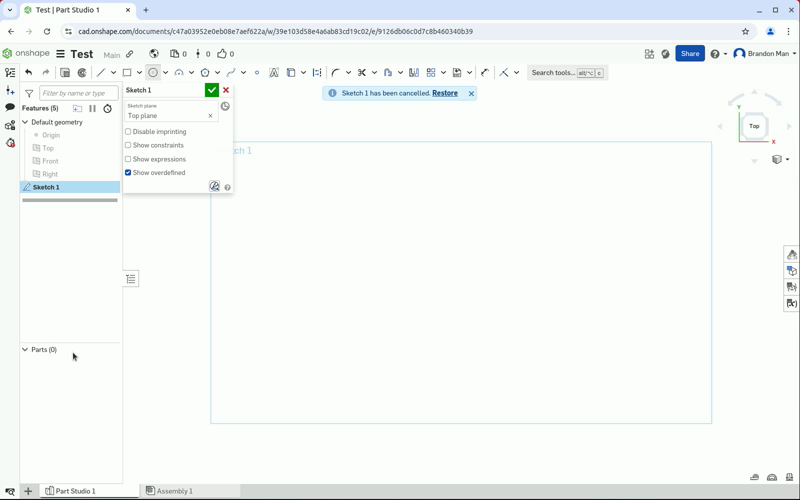
mouse_move(461, 282)
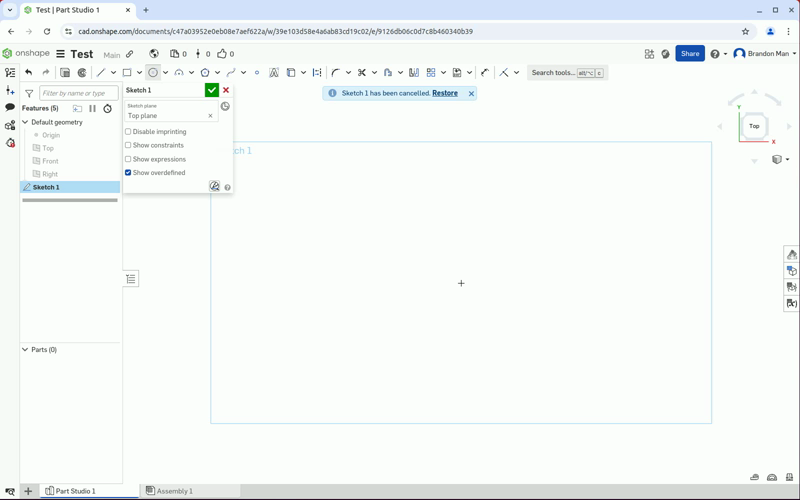
click(461, 282)
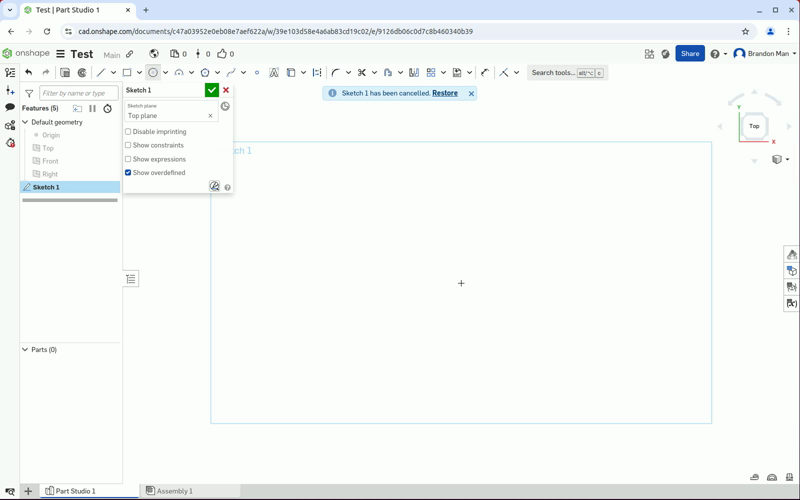
key_up(shift)
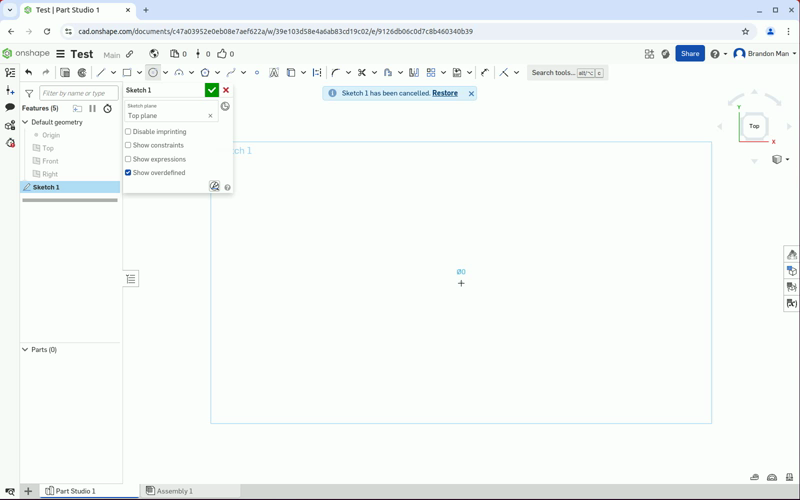
mouse_move(572, 282)
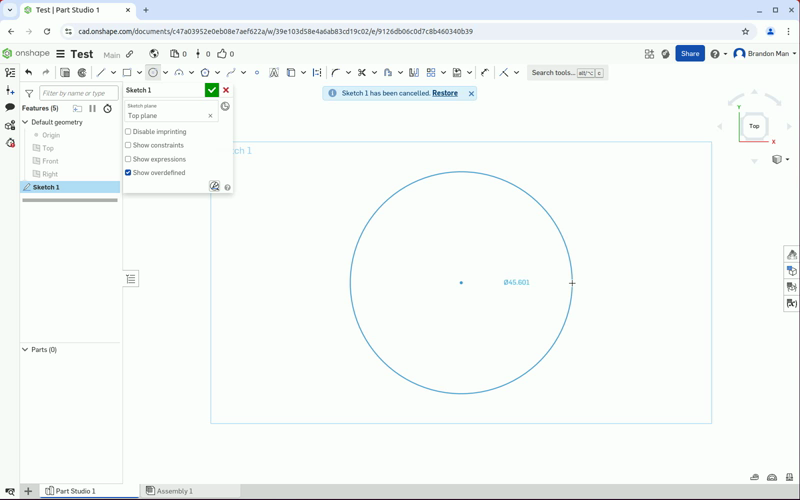
click(572, 282)
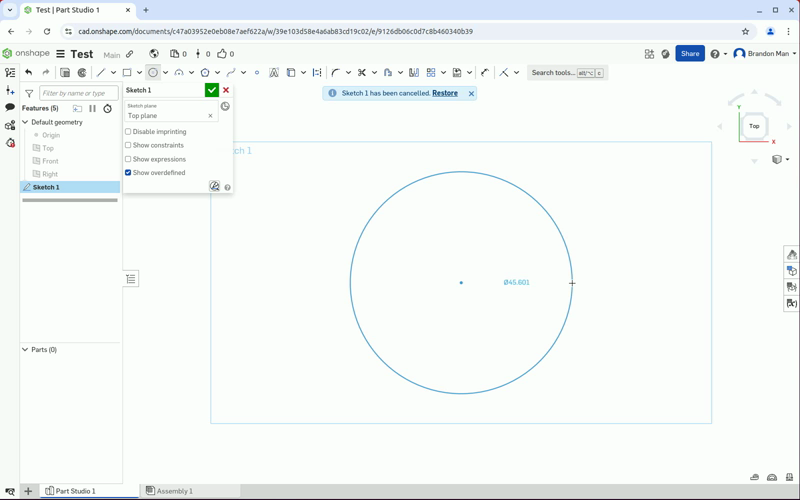
key(esc)
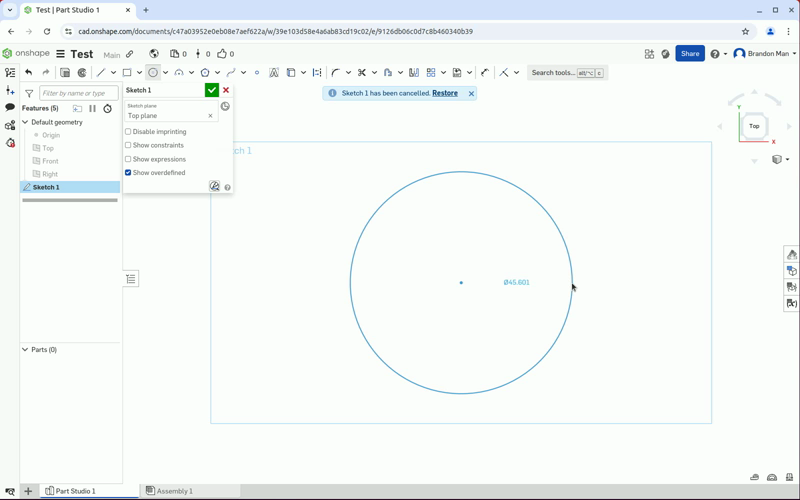
key(c)
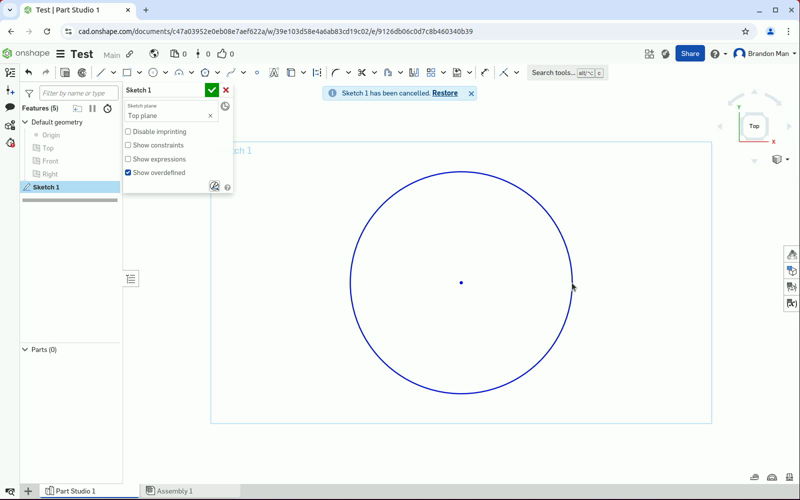
key_down(shift)
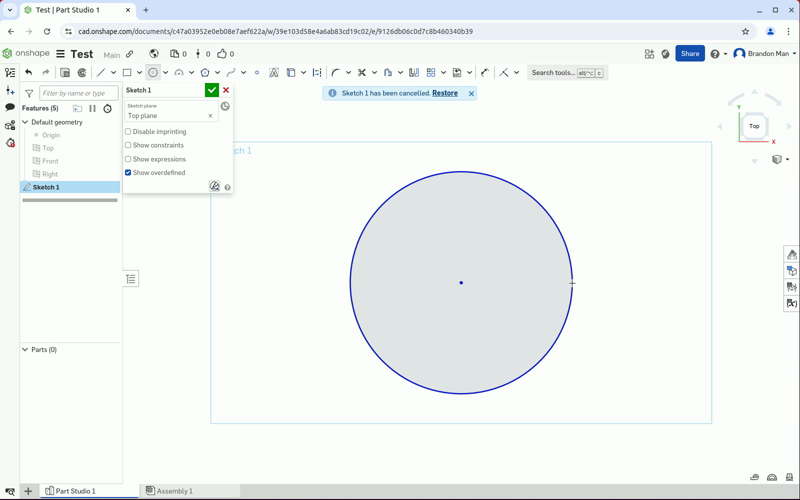
mouse_move(461, 282)
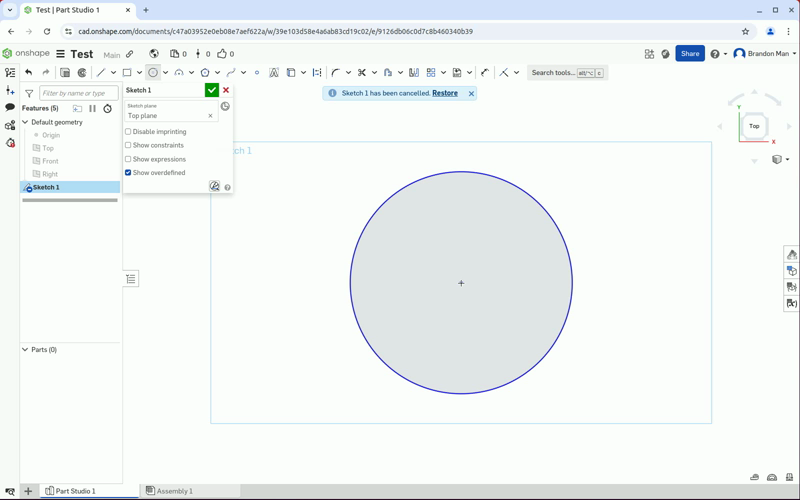
click(461, 282)
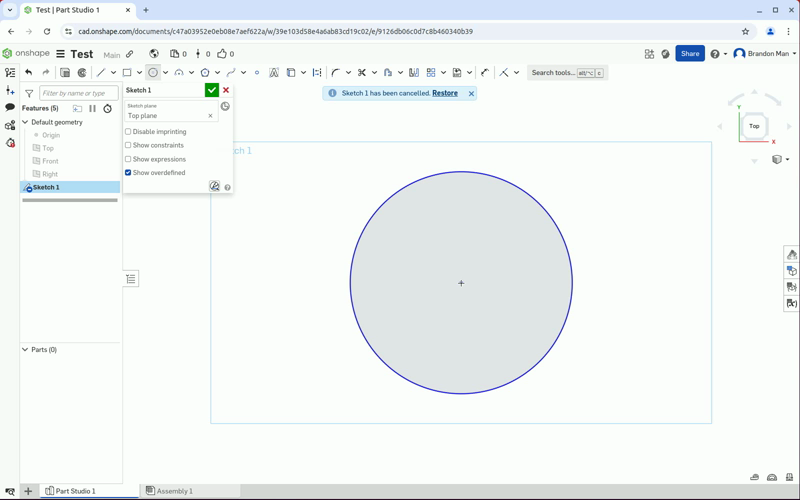
key_up(shift)
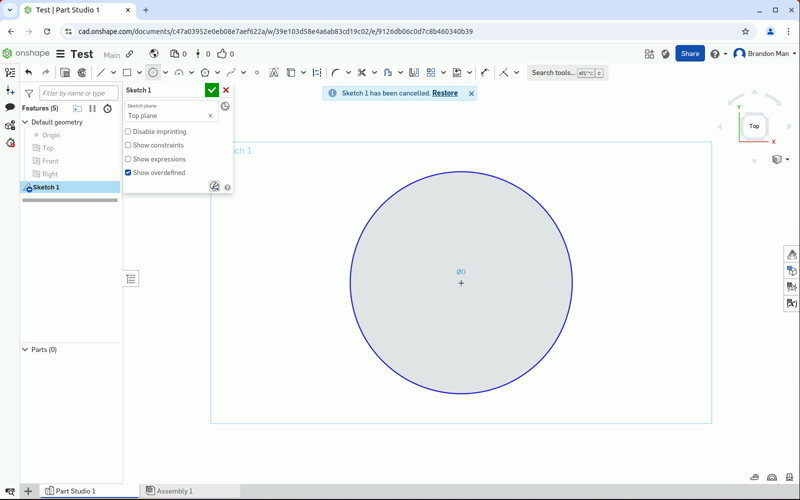
mouse_move(558, 282)
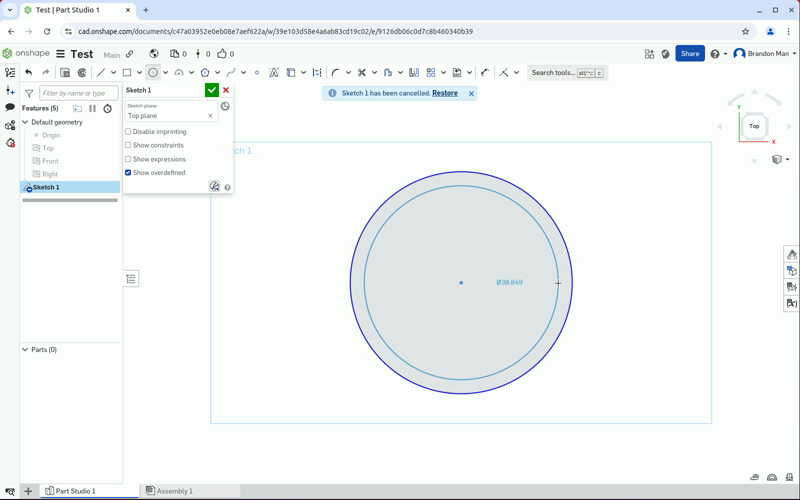
click(558, 282)
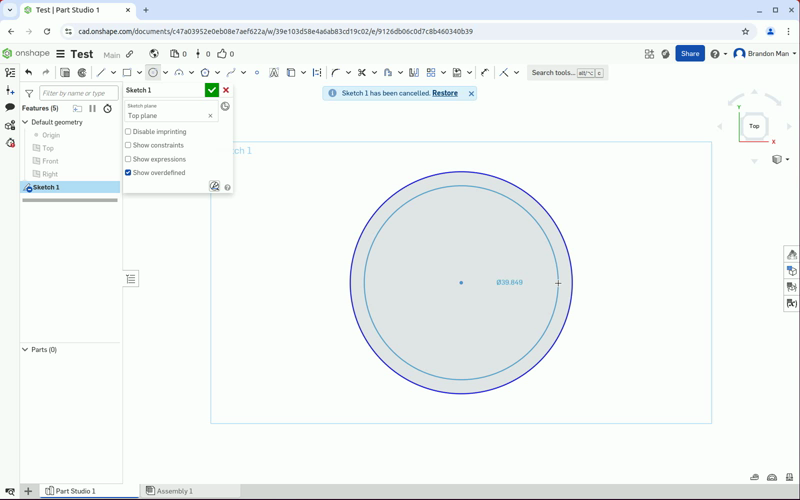
key(esc)
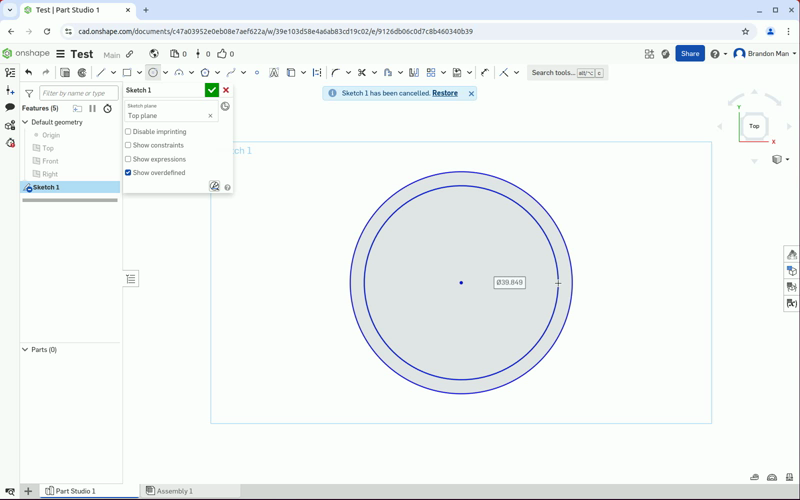
mouse_move(432, 381)
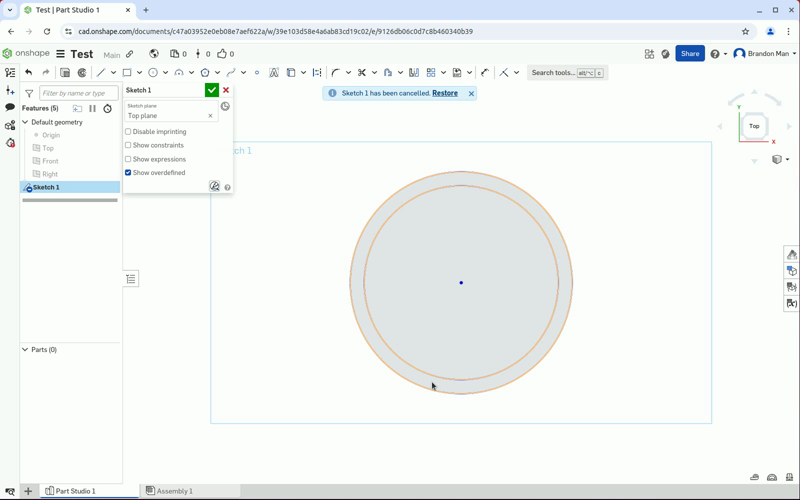
click(432, 381)
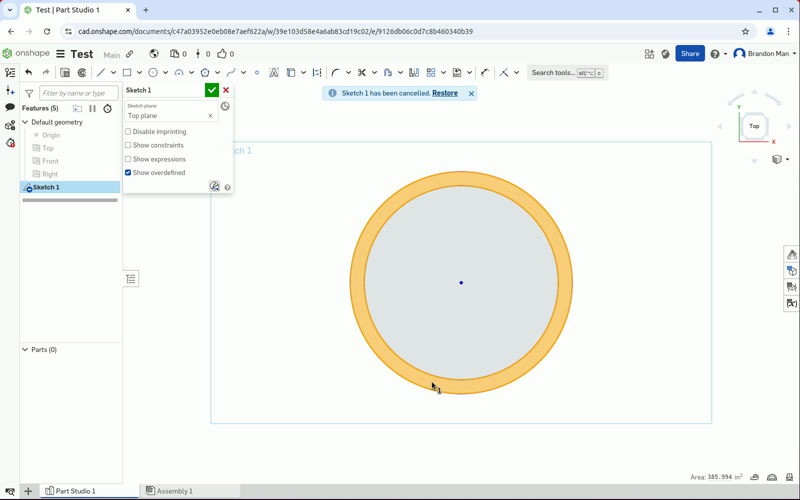
mouse_move(73, 352)
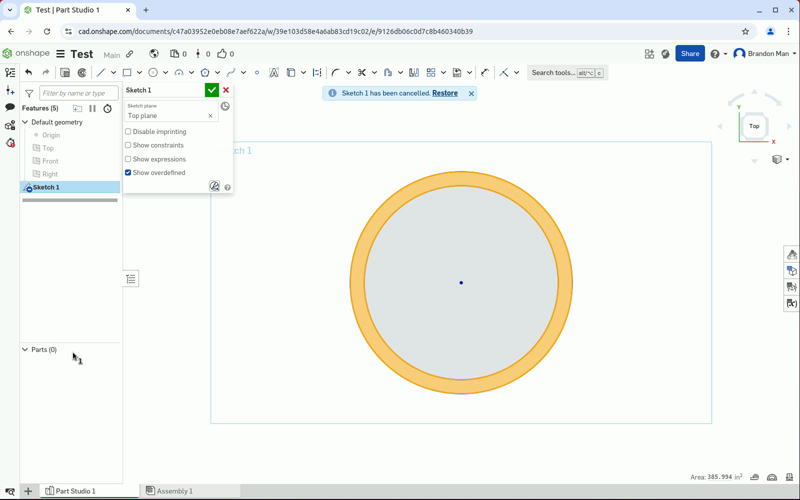
key(shift+y)
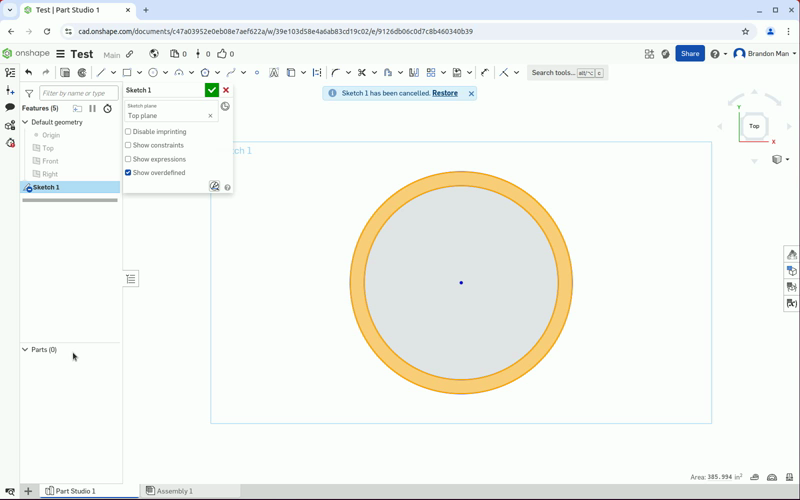
key(shift+e)
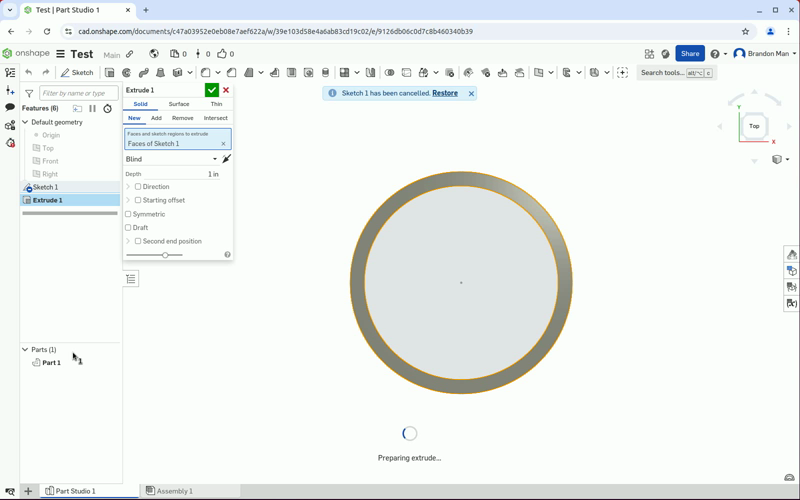
mouse_move(143, 106)
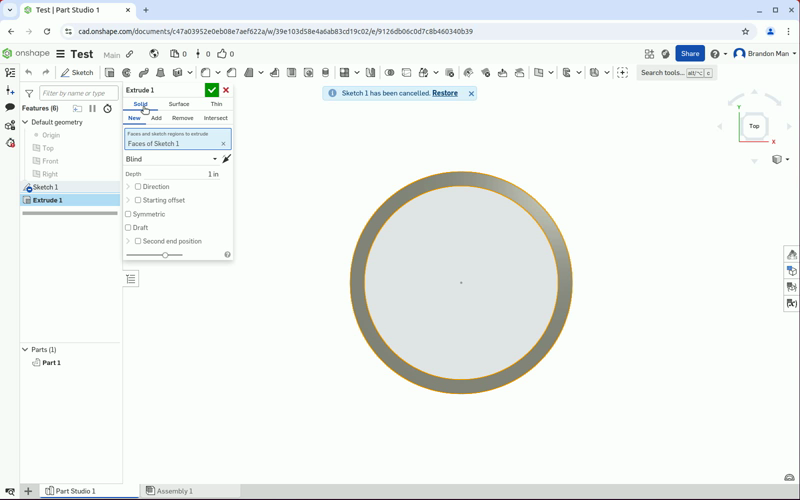
click(143, 106)
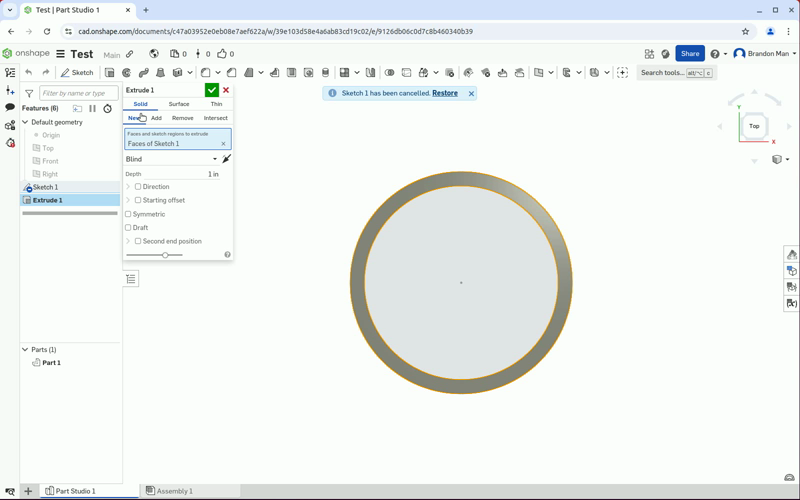
mouse_move(137, 120)
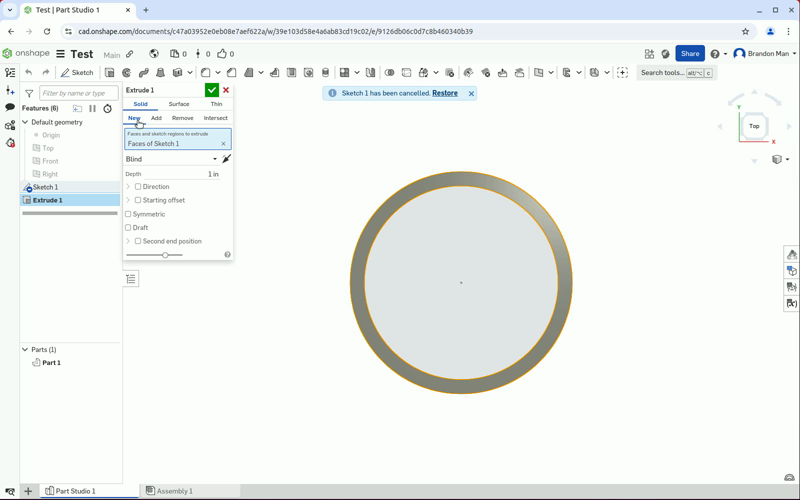
click(137, 120)
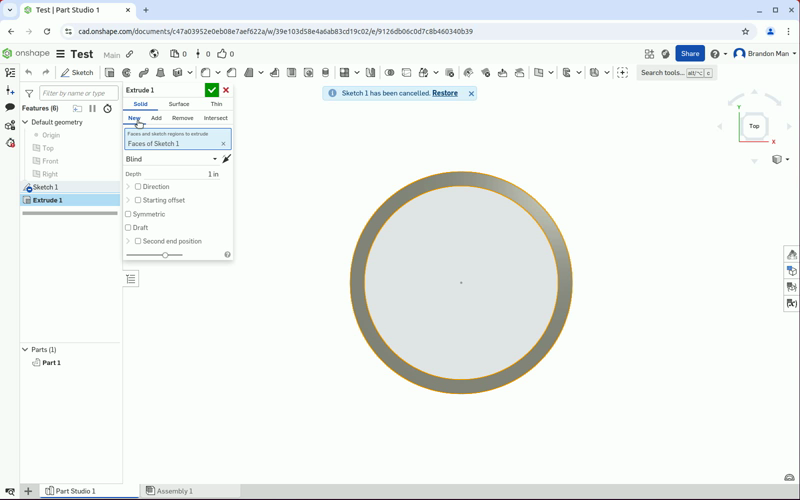
key(tab, 4)
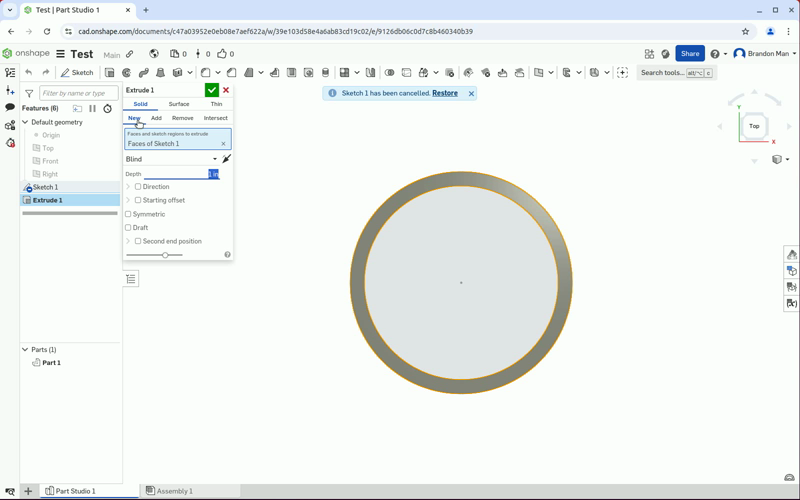
text(-4.814)
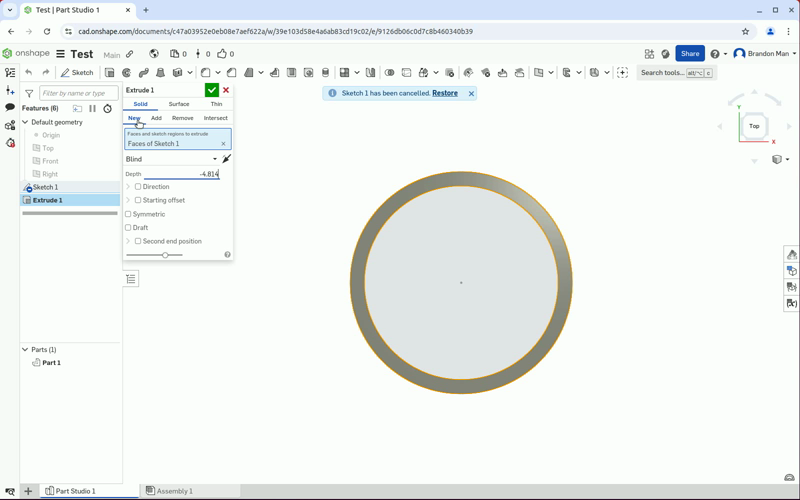
key(enter)
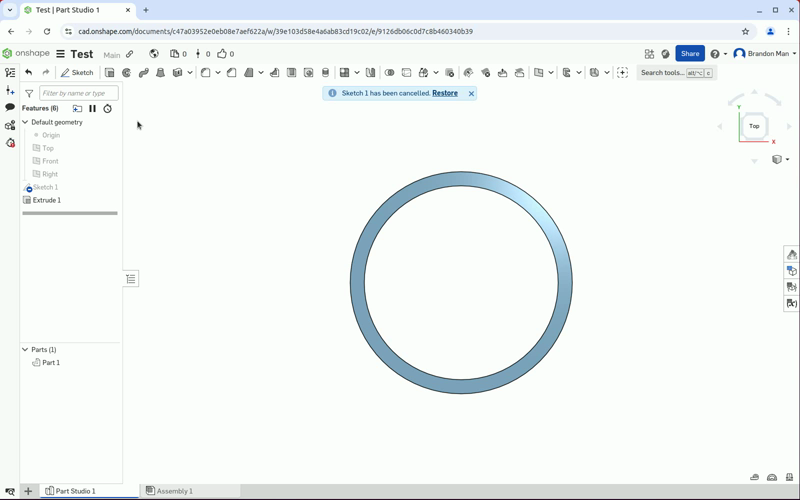
key(shift+h)
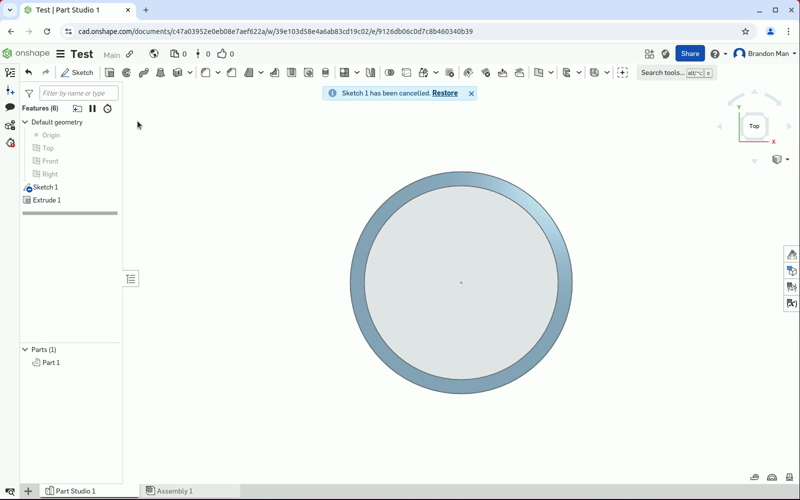
key(shift+h)
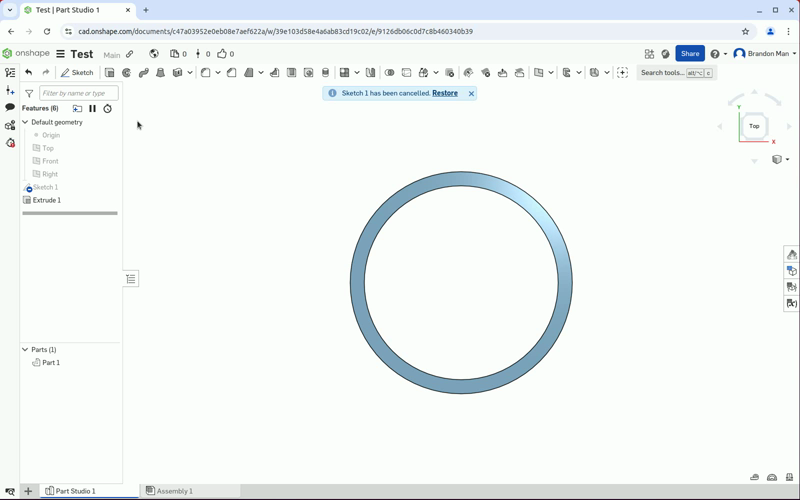
mouse_move(73, 189)
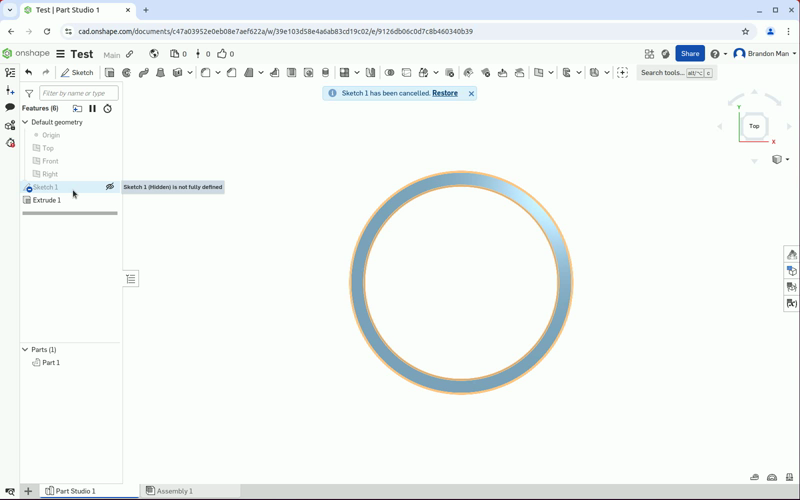
click(73, 189)
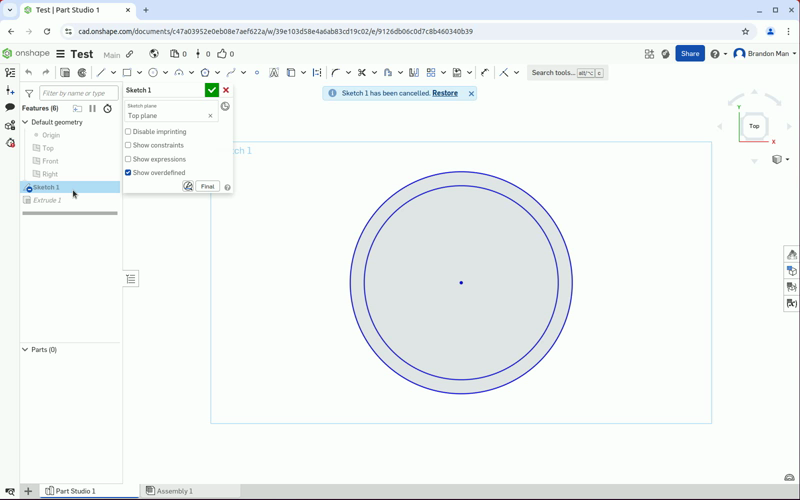
mouse_move(229, 92)
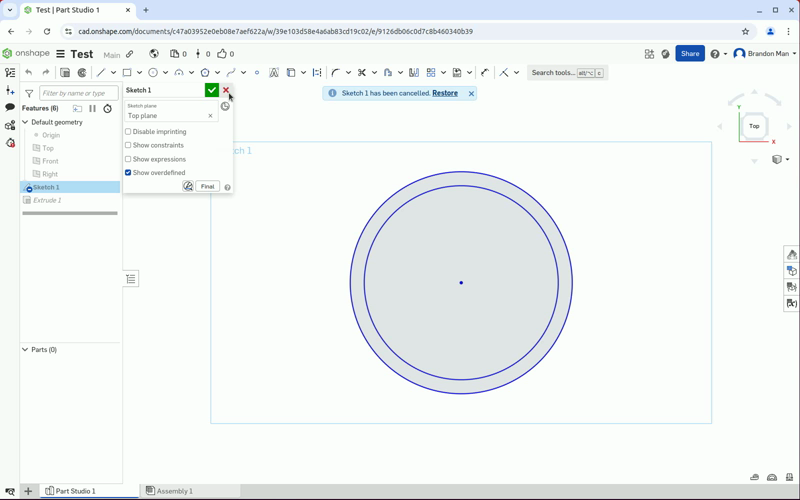
click(229, 92)
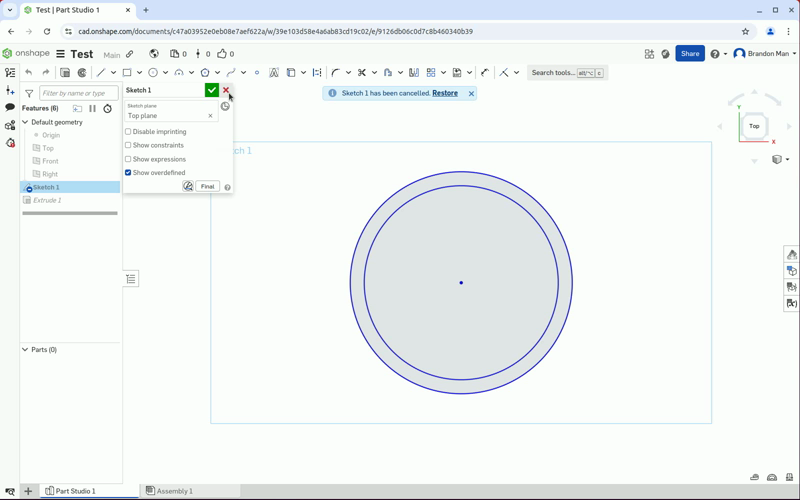
key(shift+s)
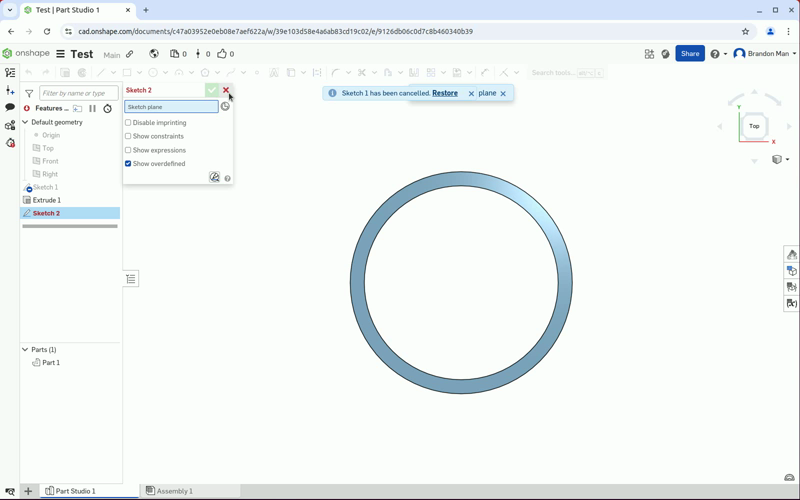
mouse_move(73, 150)
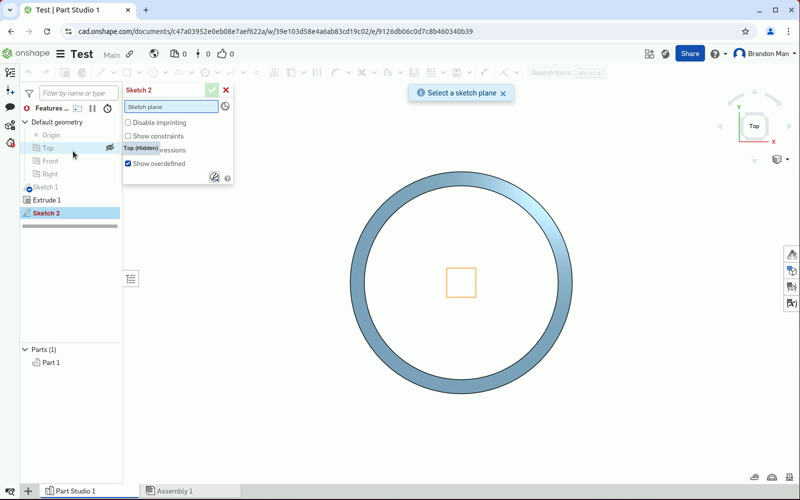
click(73, 150)
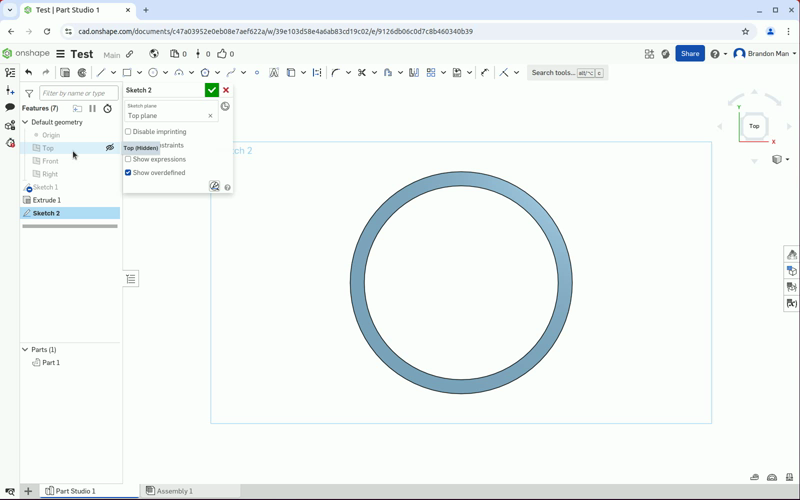
mouse_move(73, 352)
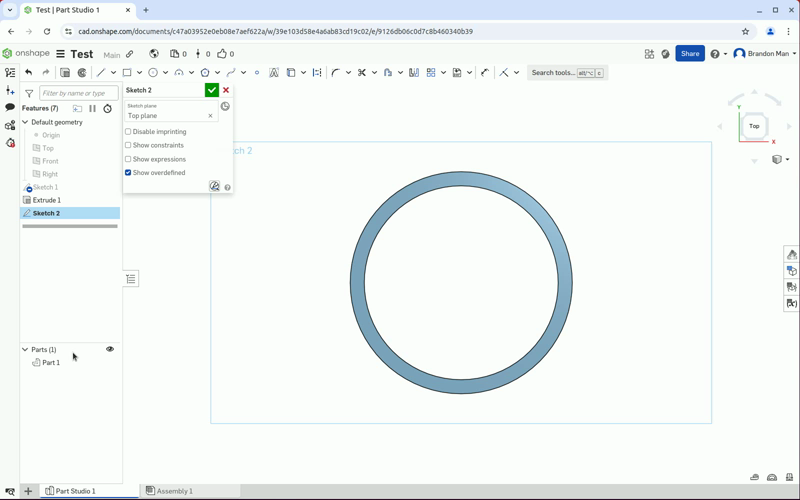
key(y)
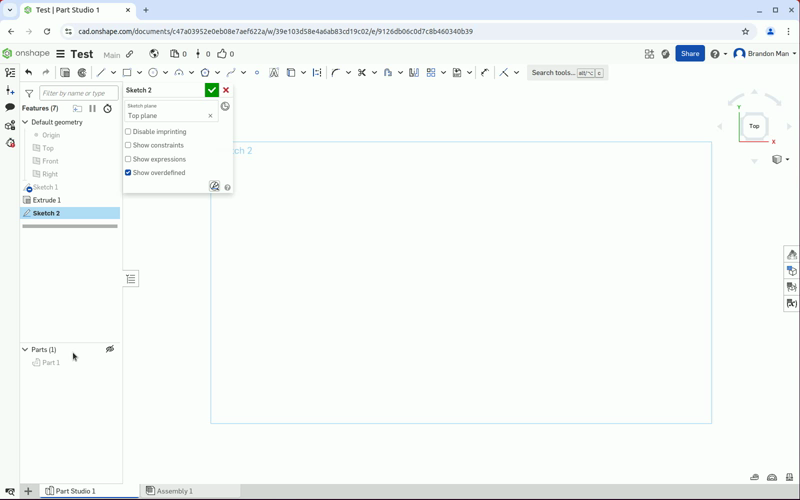
key(c)
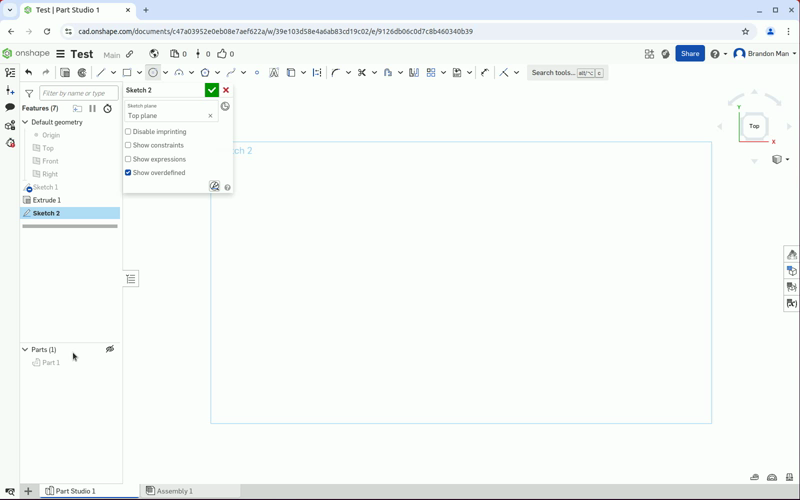
key_down(shift)
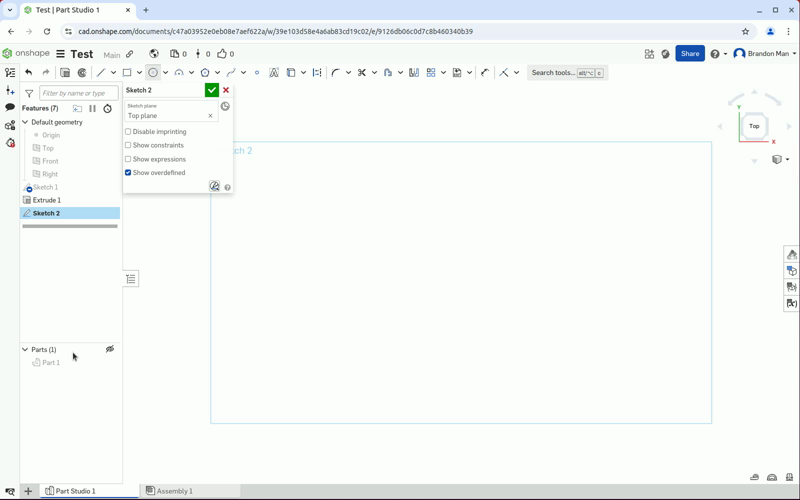
mouse_move(461, 282)
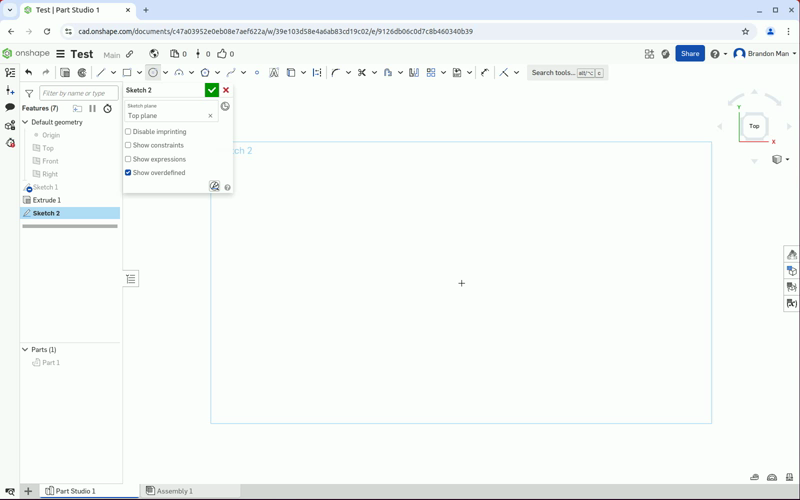
click(461, 282)
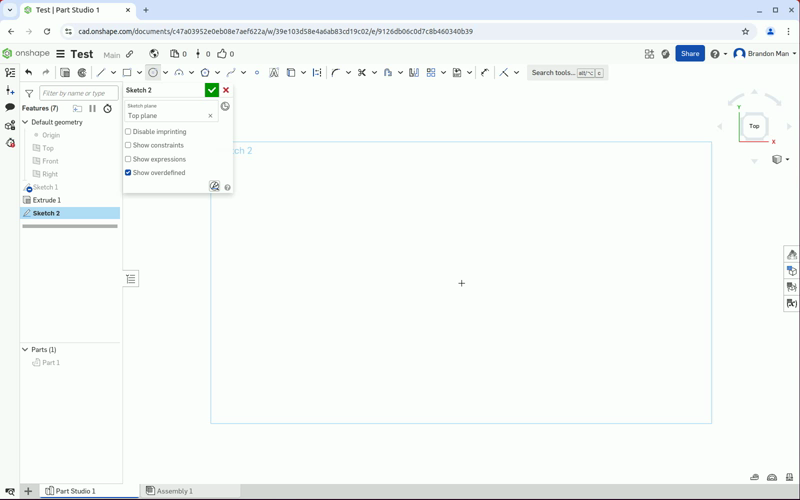
key_up(shift)
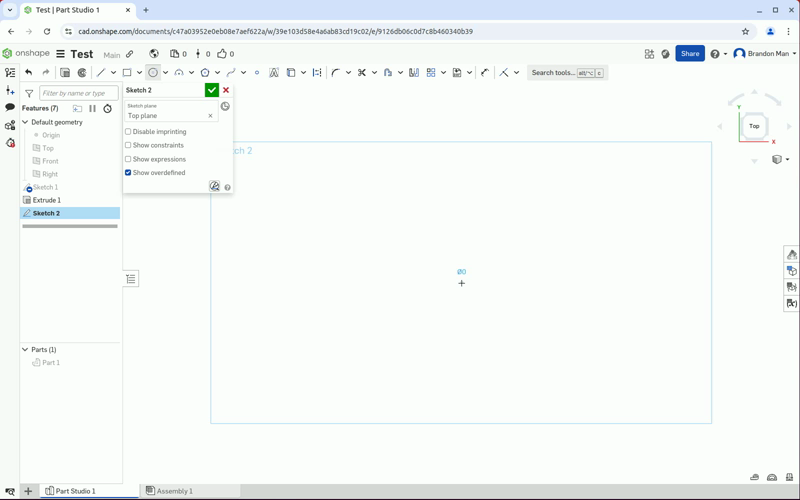
mouse_move(560, 282)
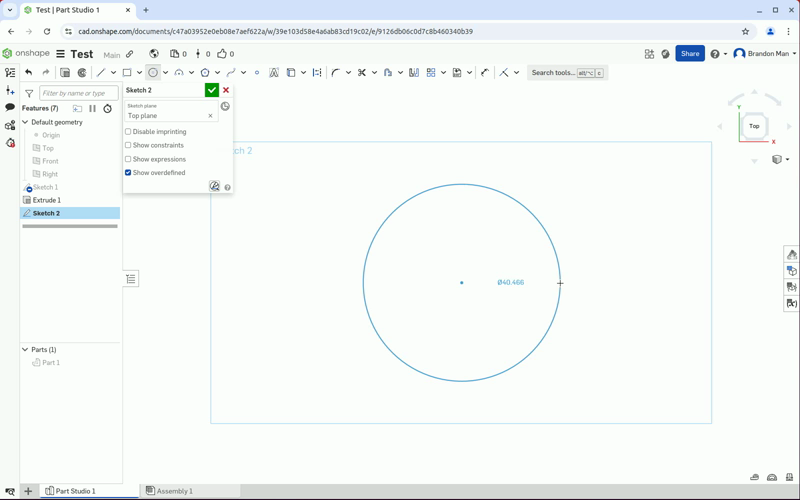
click(560, 282)
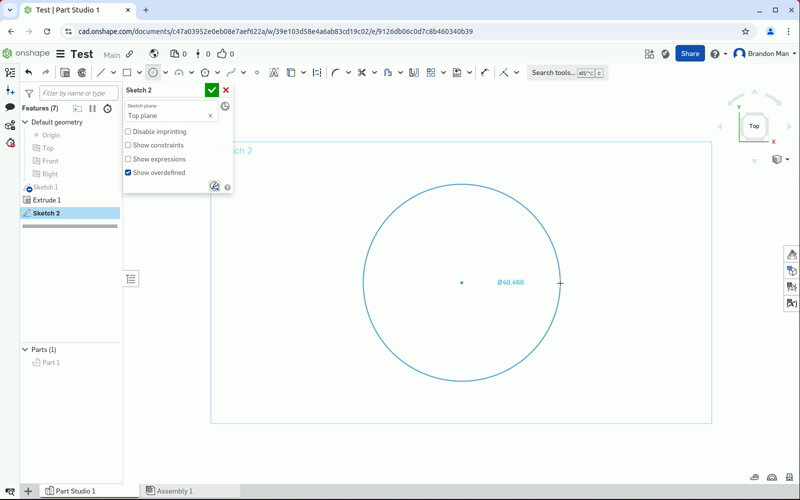
key(esc)
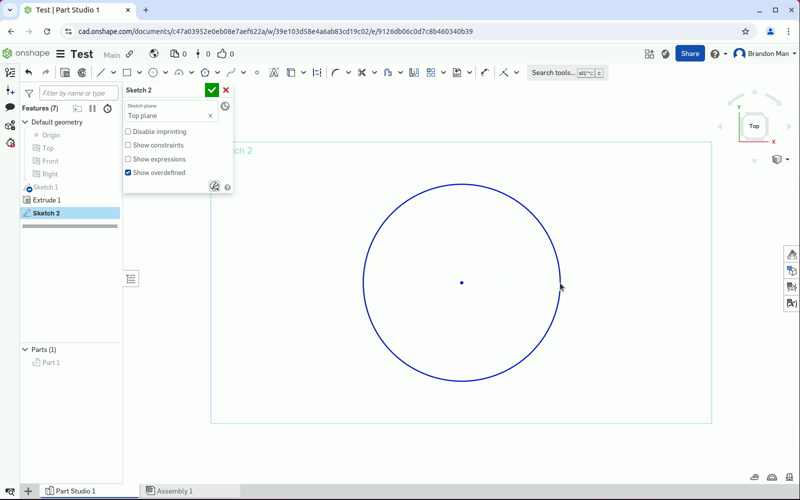
key(c)
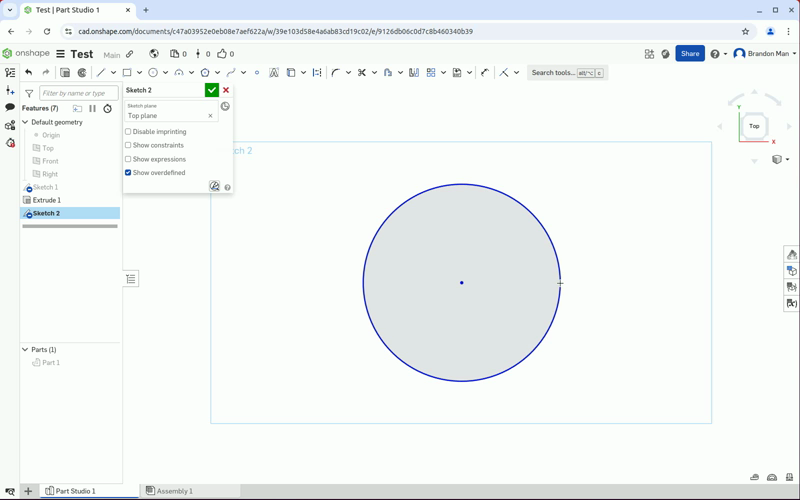
key_down(shift)
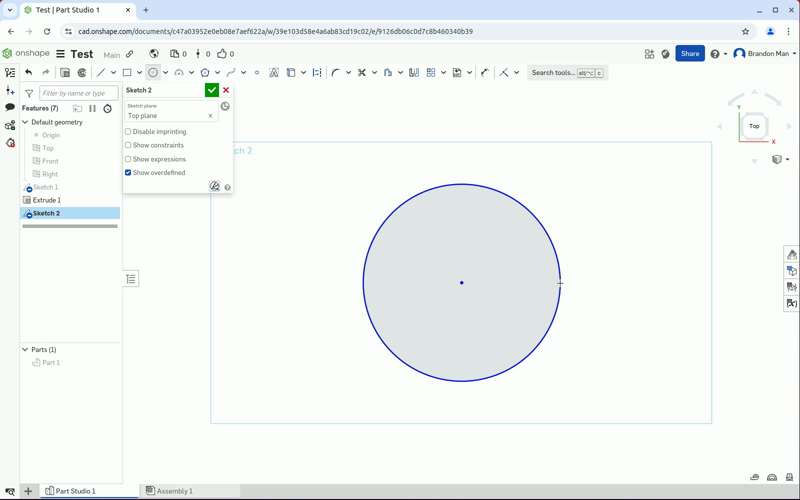
mouse_move(461, 282)
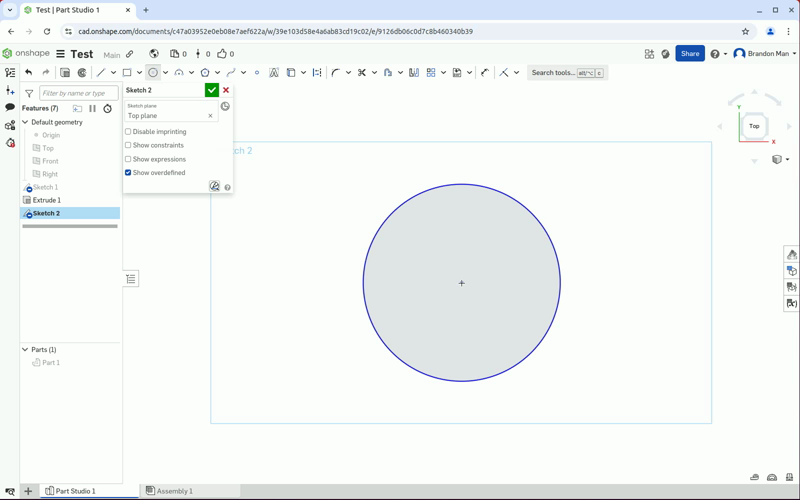
click(461, 282)
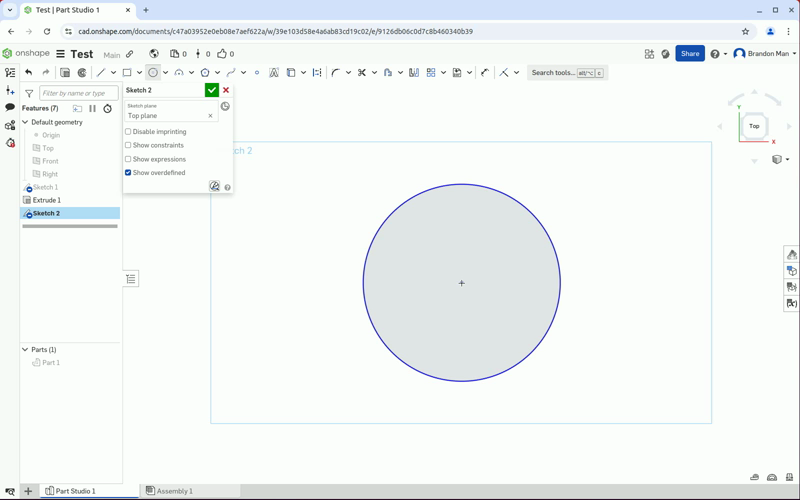
key_up(shift)
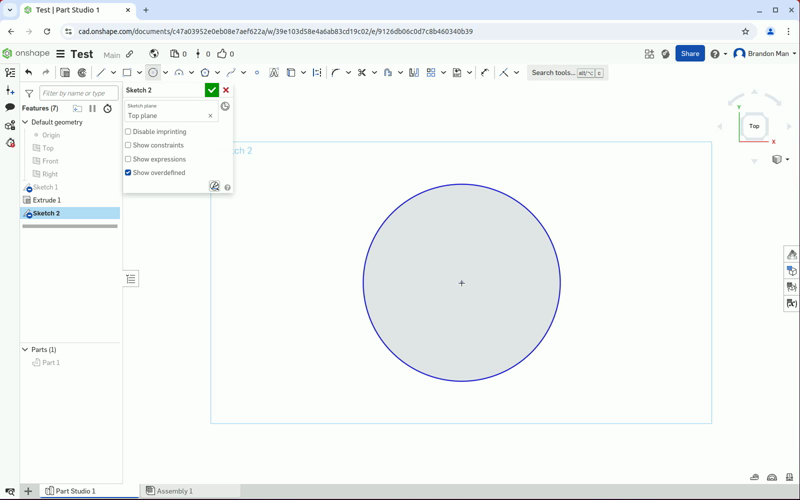
mouse_move(529, 282)
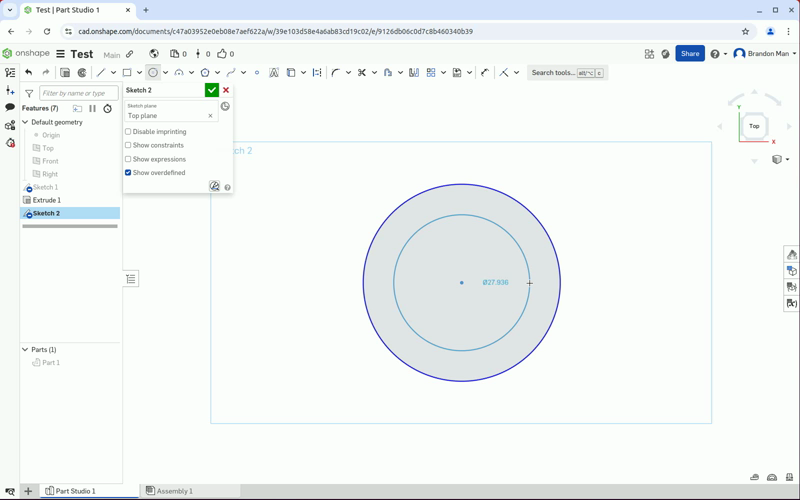
click(529, 282)
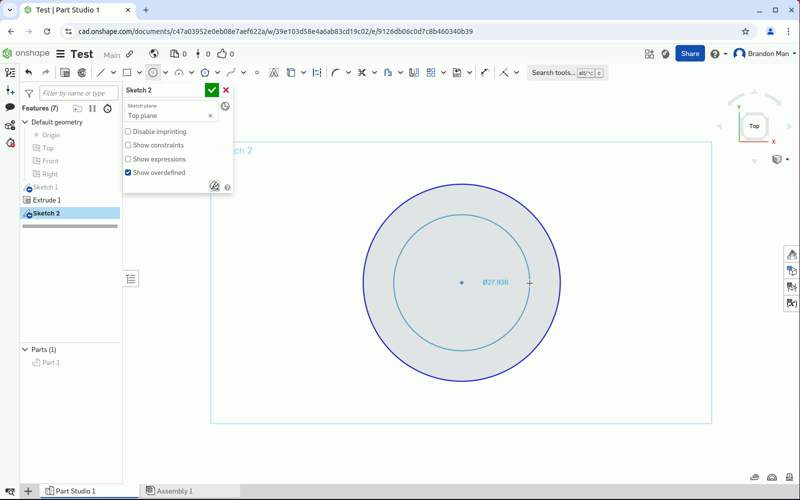
key(esc)
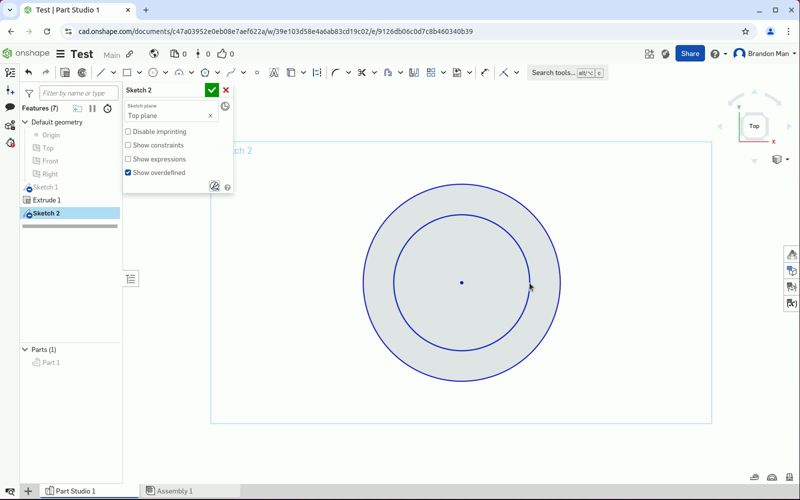
mouse_move(541, 277)
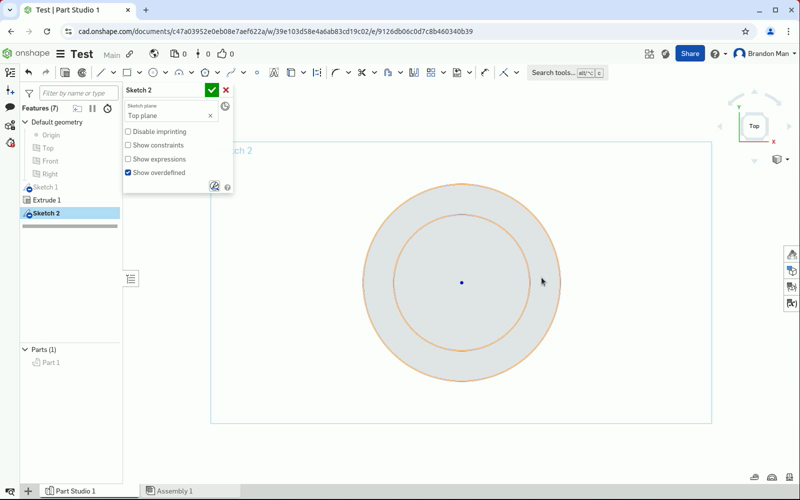
click(541, 277)
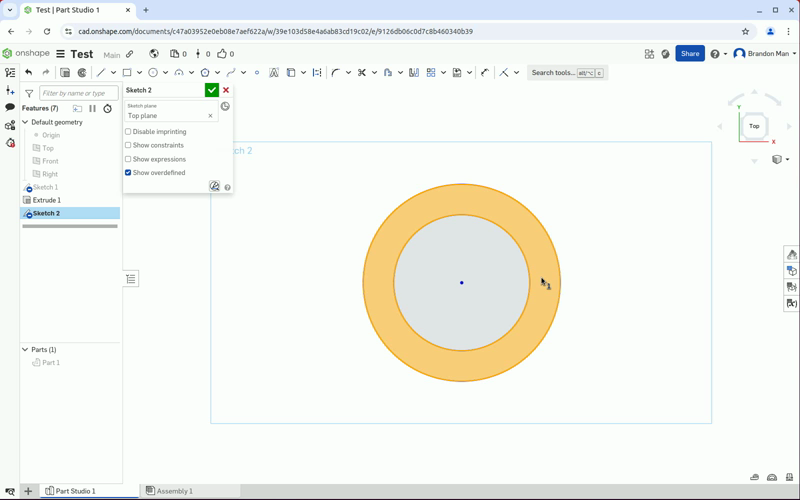
mouse_move(73, 352)
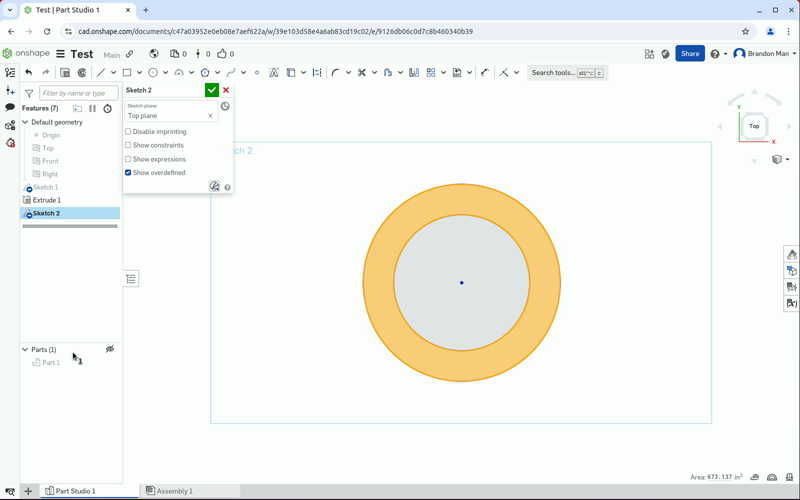
key(shift+y)
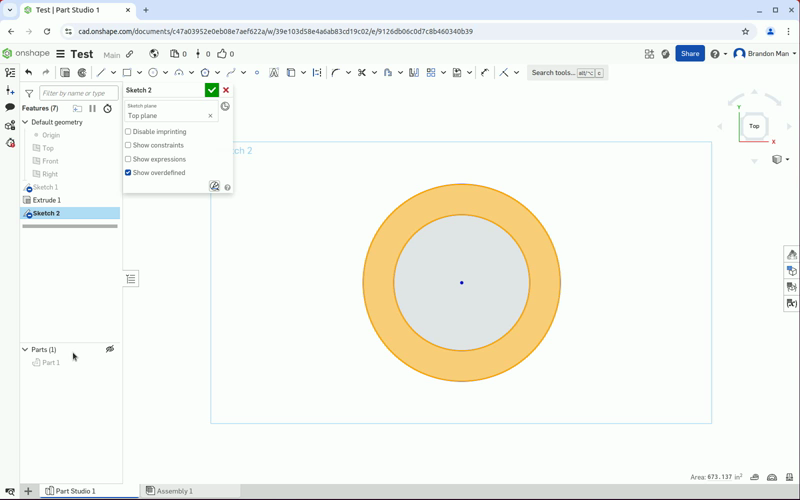
key(shift+e)
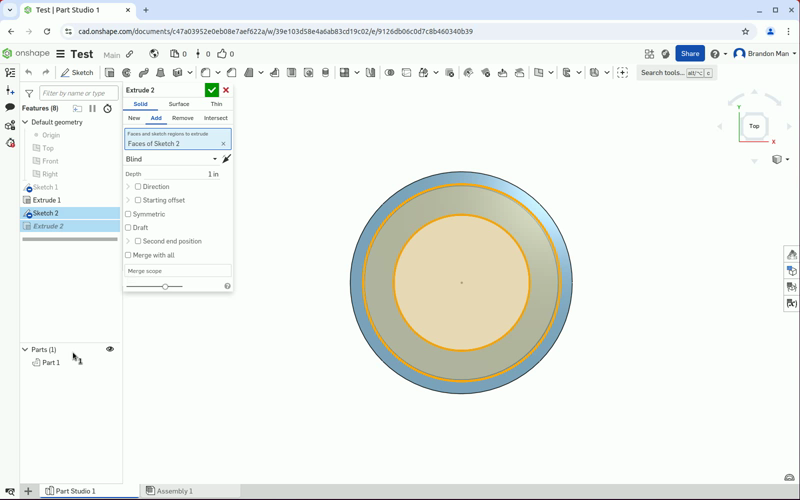
mouse_move(143, 106)
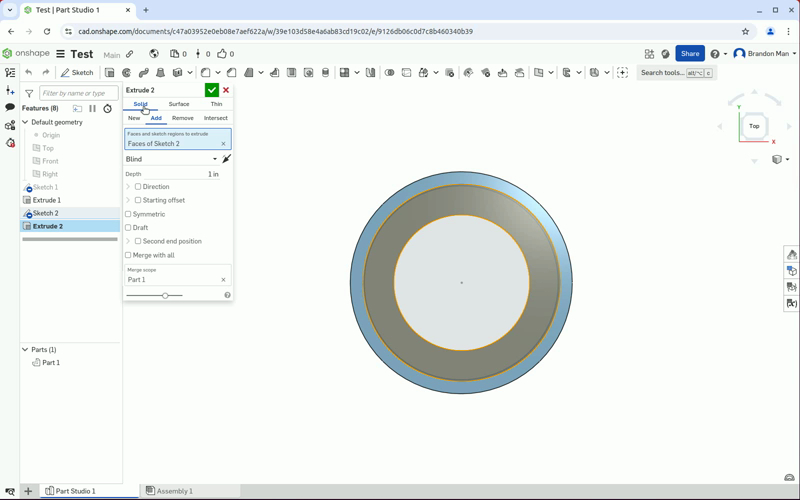
click(143, 106)
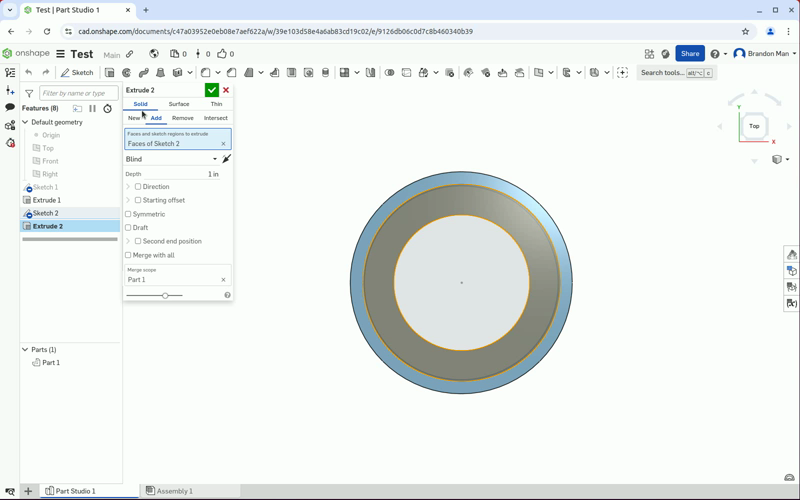
mouse_move(137, 120)
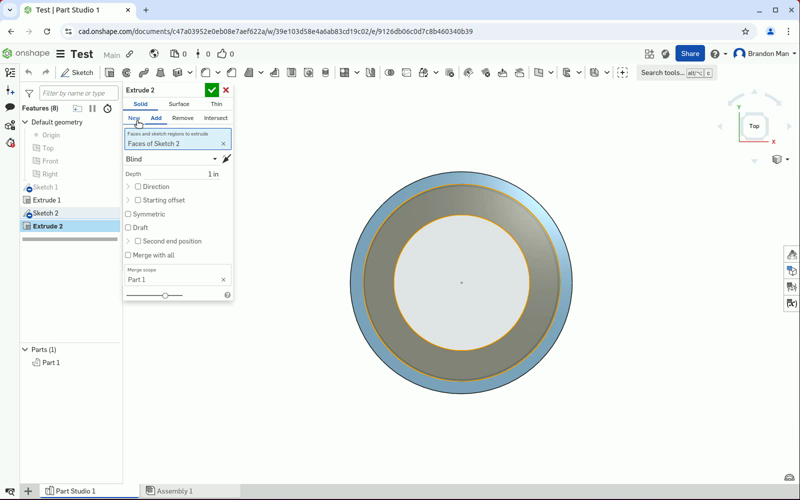
click(137, 120)
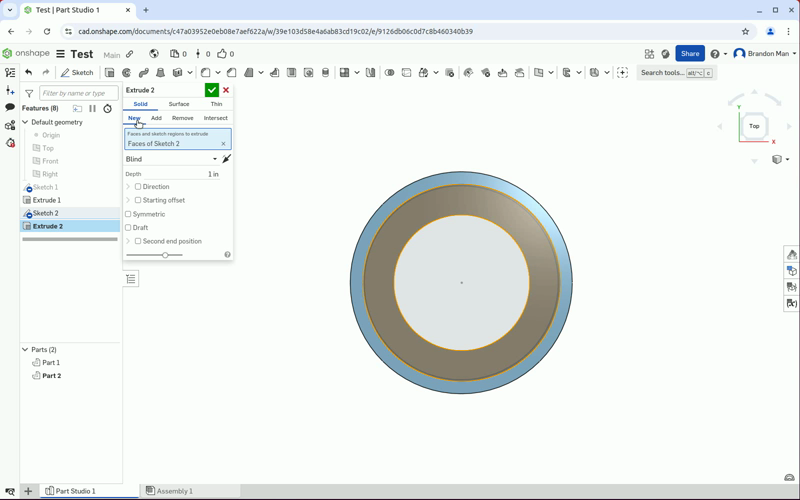
key(tab, 4)
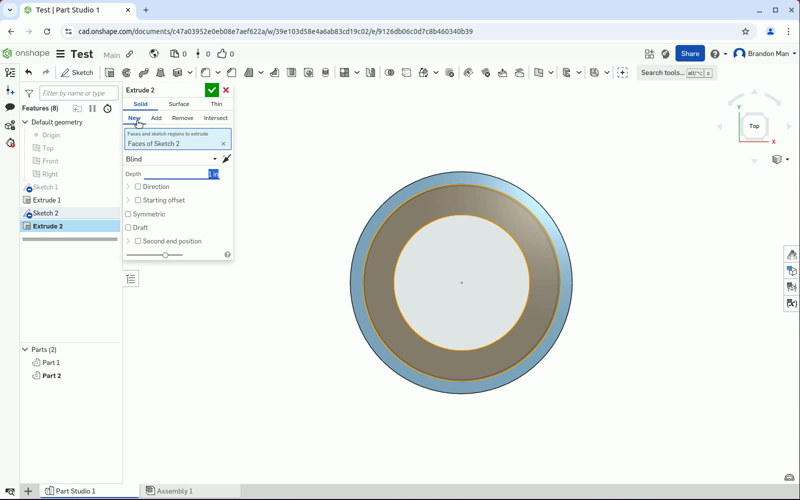
text(-4.814)
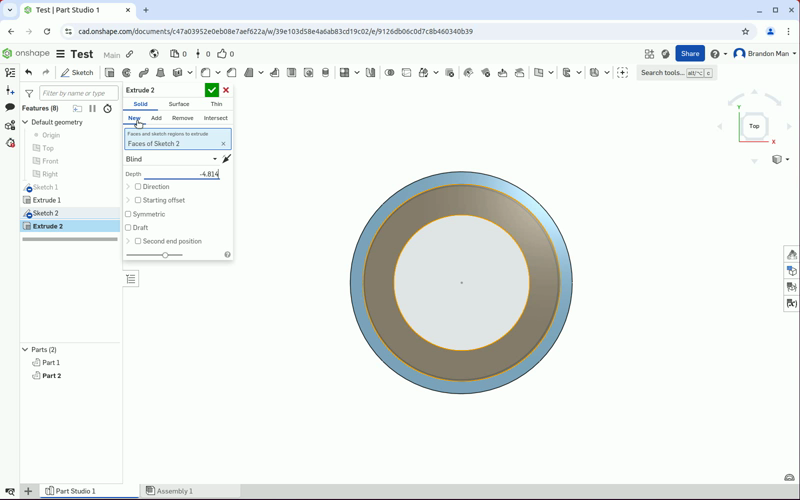
key(enter)
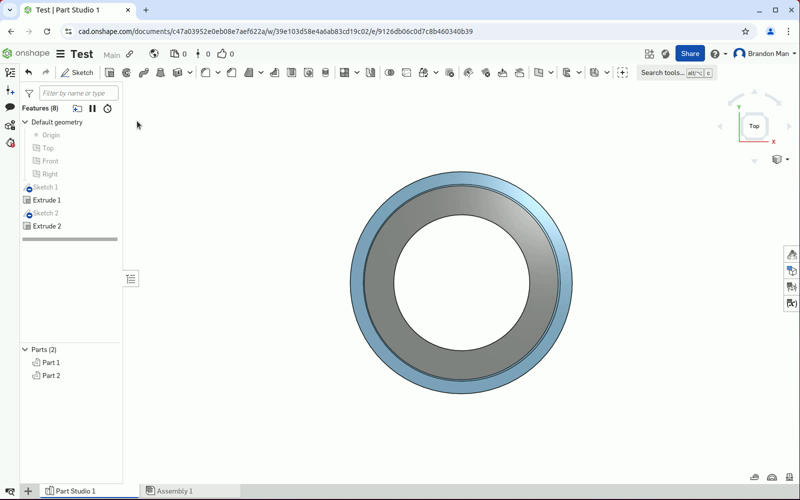
key(shift+h)
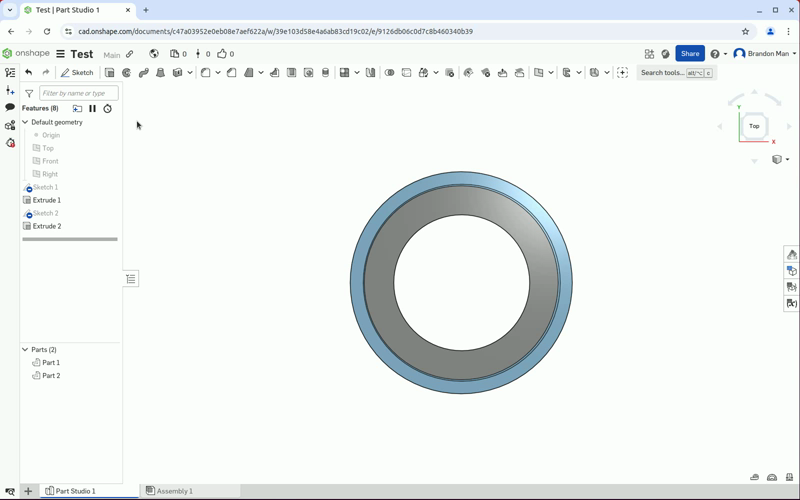
key(shift+h)
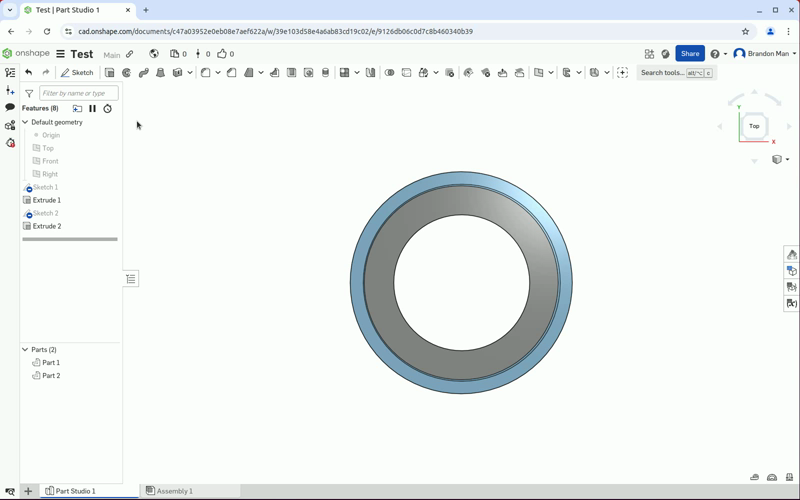
mouse_move(73, 189)
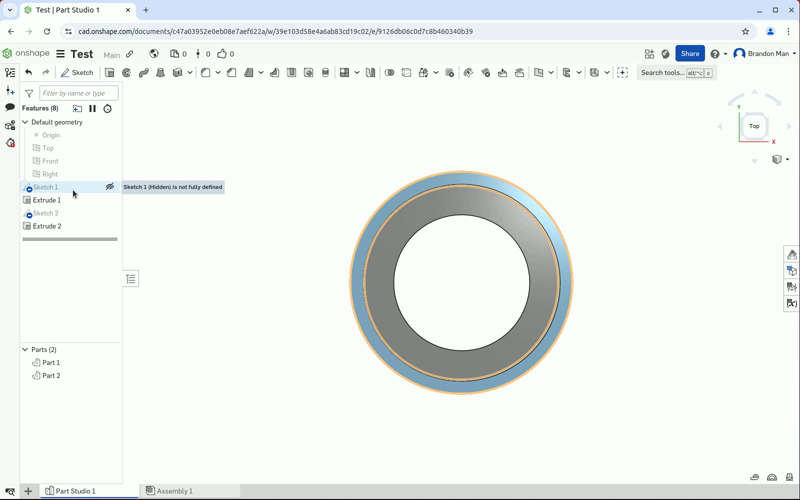
click(73, 189)
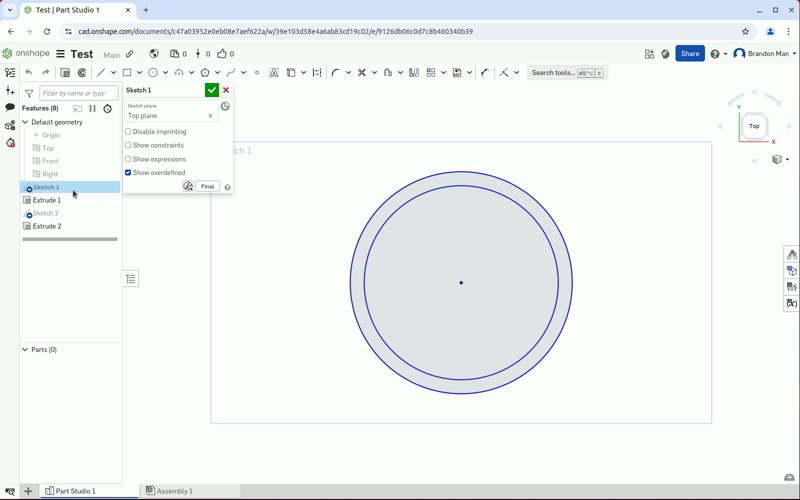
mouse_move(229, 92)
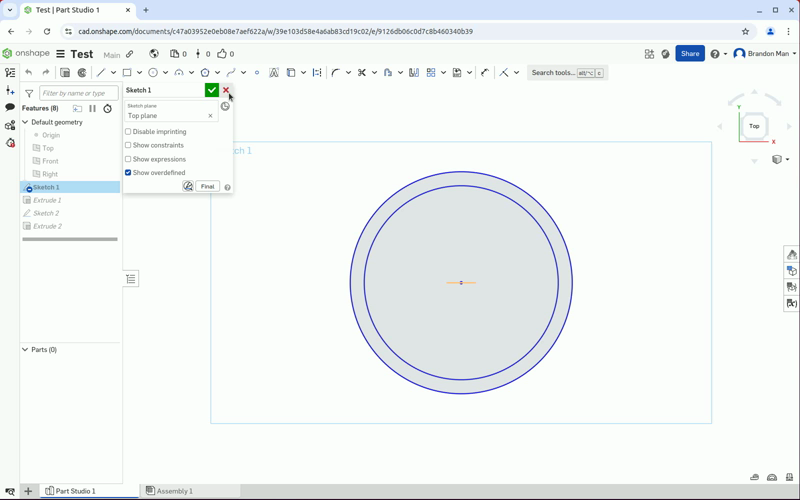
click(229, 92)
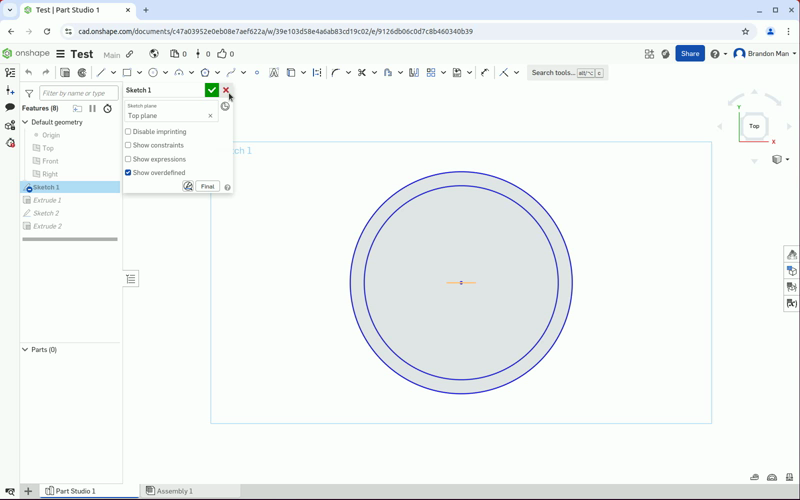
key(shift+s)
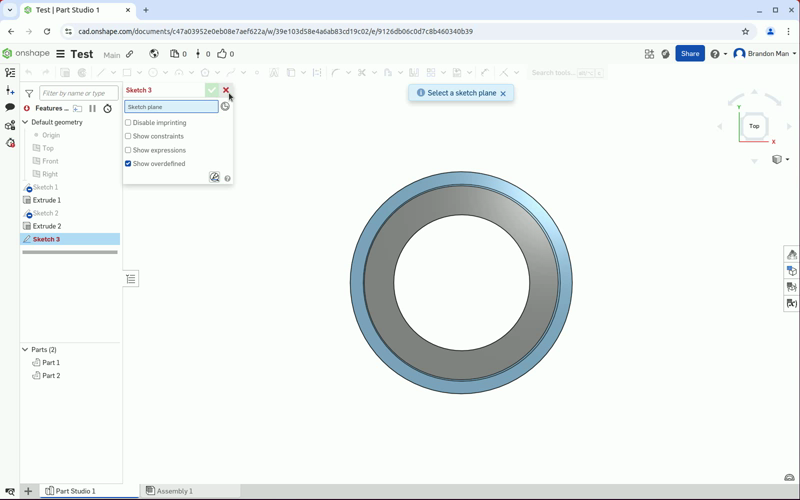
mouse_move(73, 150)
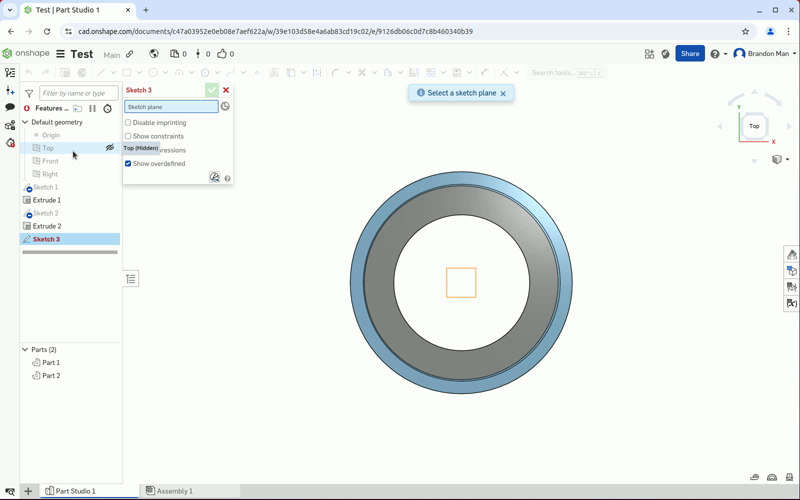
click(73, 150)
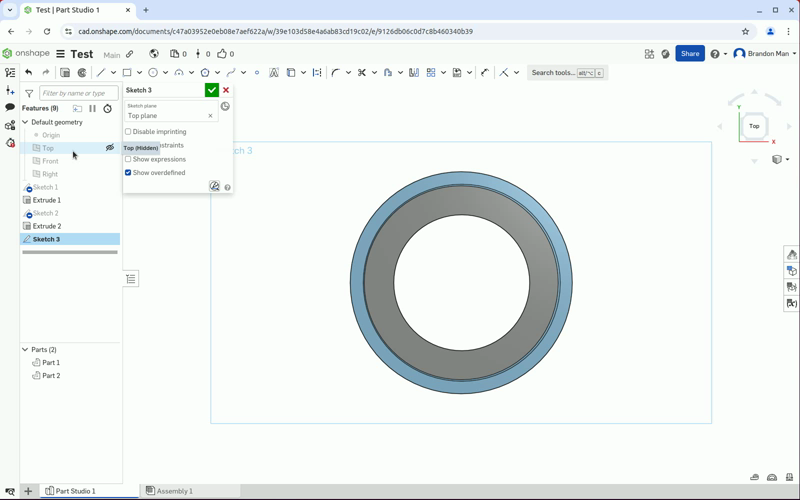
mouse_move(73, 352)
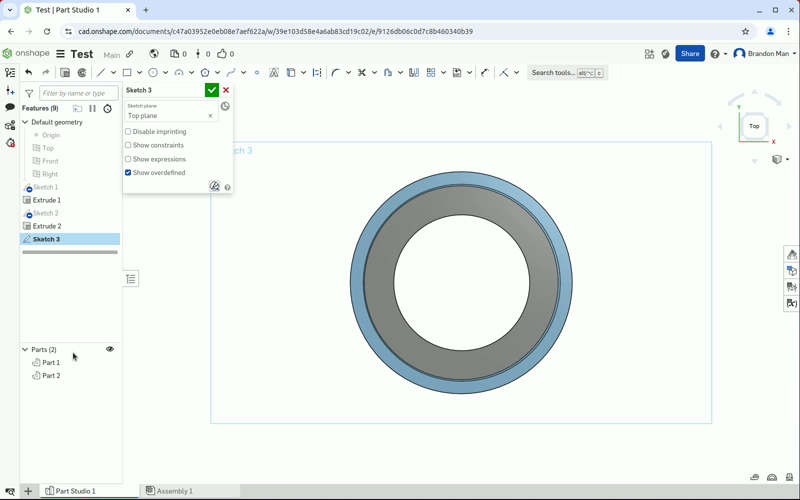
key(y)
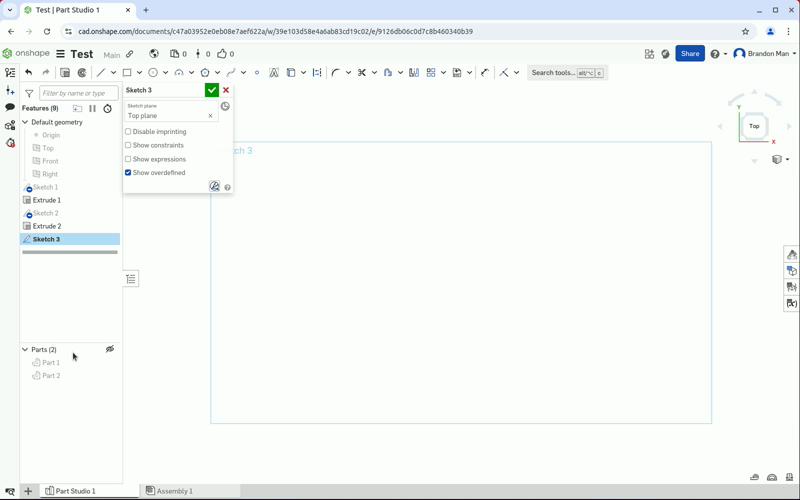
key(c)
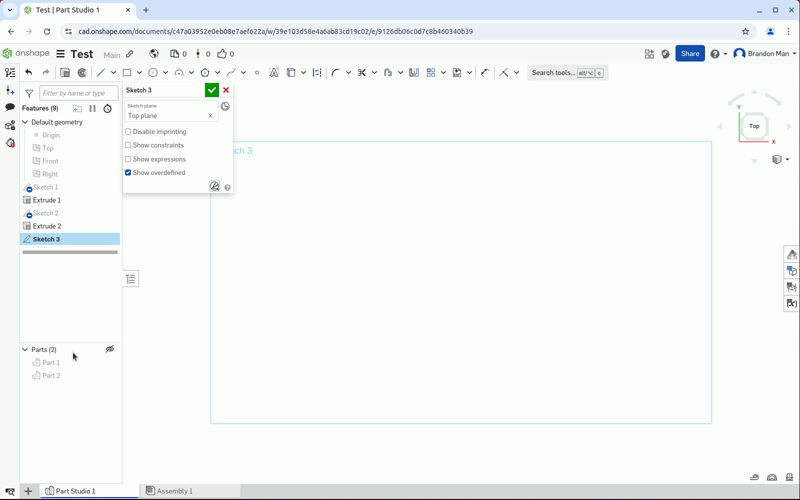
key_down(shift)
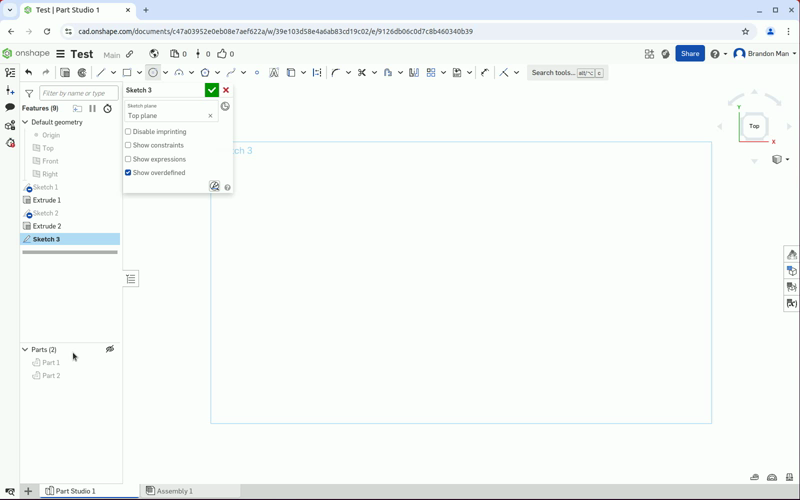
mouse_move(461, 282)
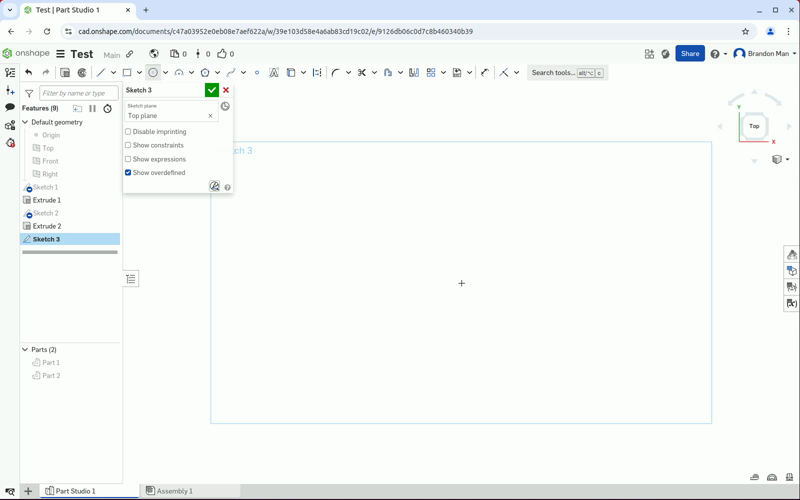
click(461, 282)
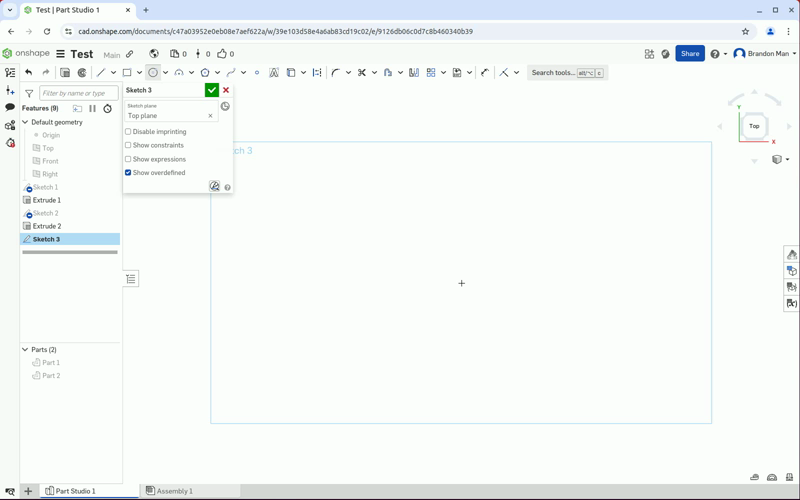
key_up(shift)
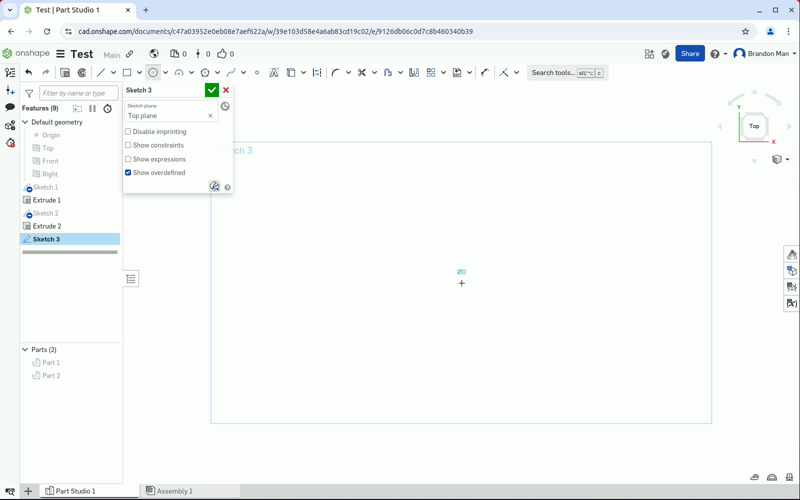
mouse_move(560, 282)
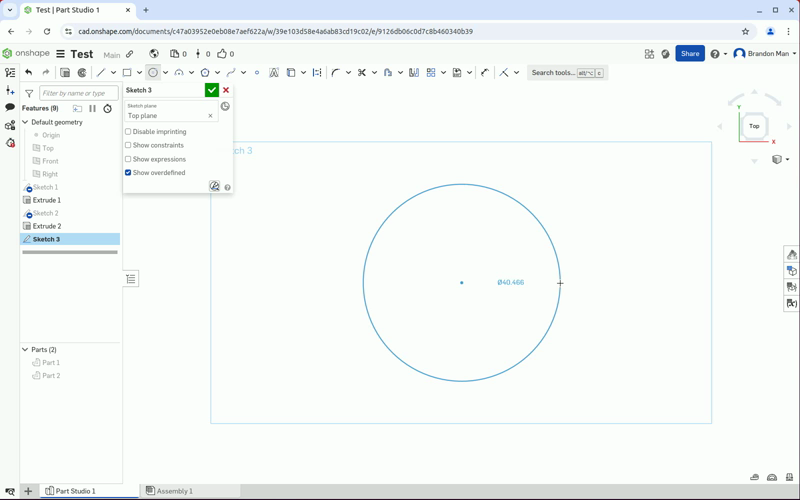
click(560, 282)
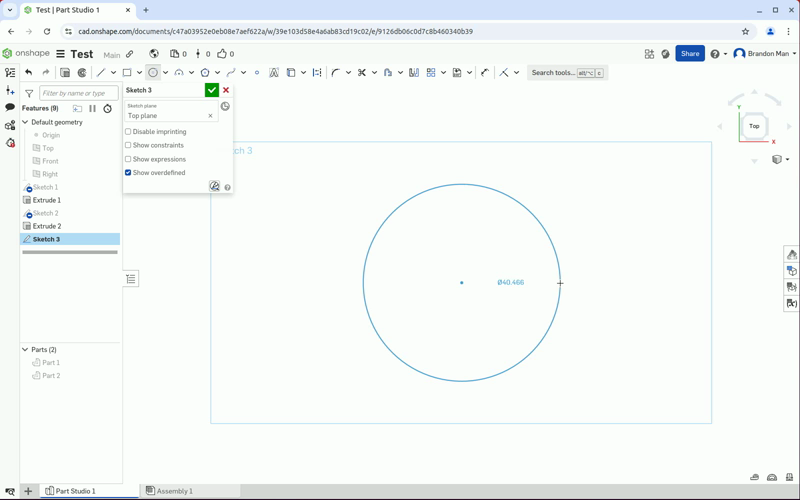
key(esc)
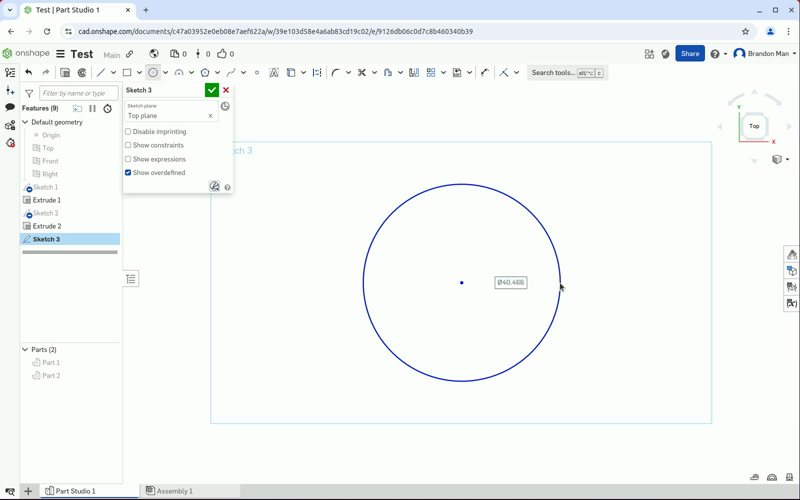
key(c)
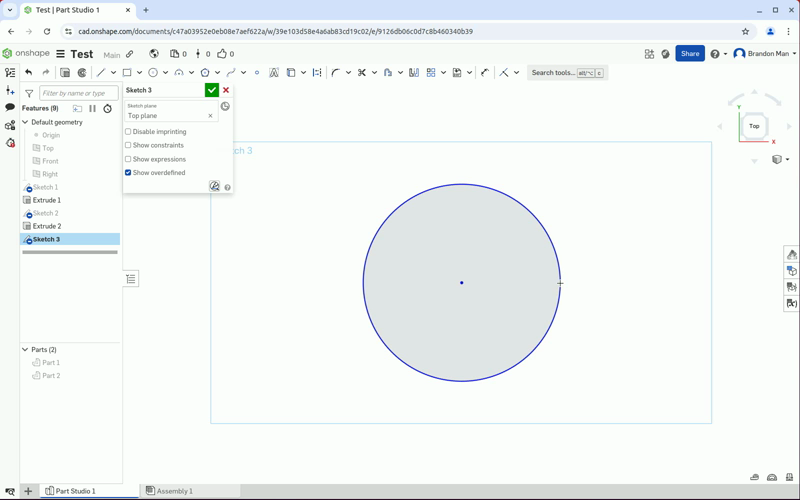
key_down(shift)
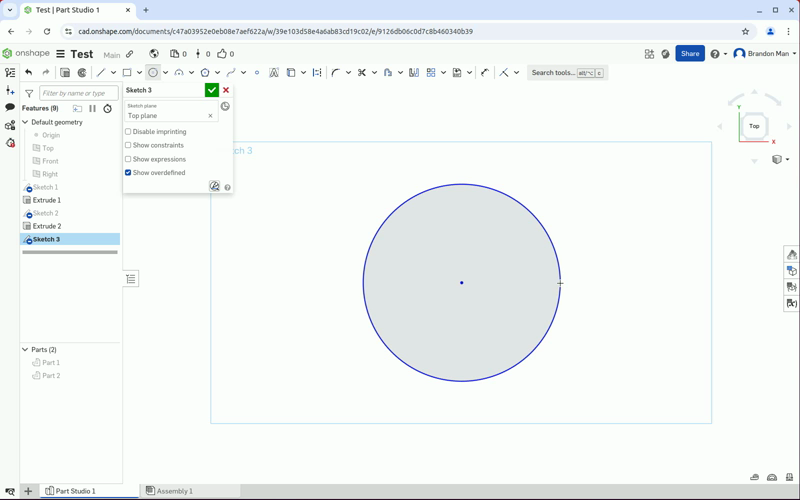
mouse_move(461, 282)
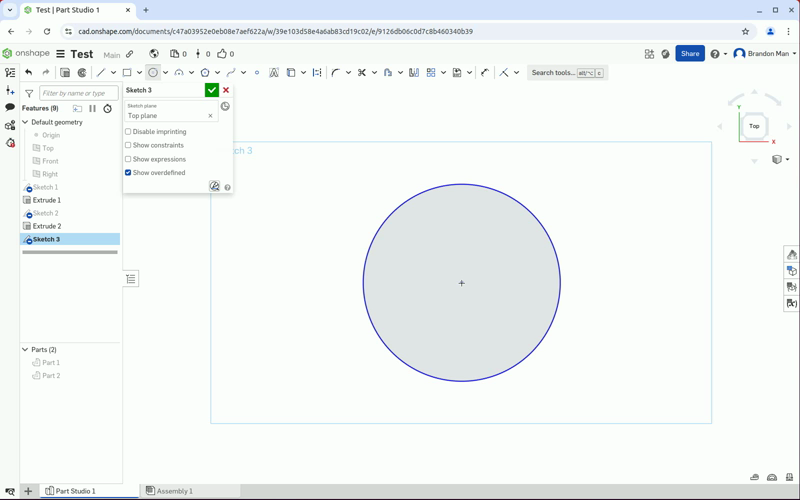
click(461, 282)
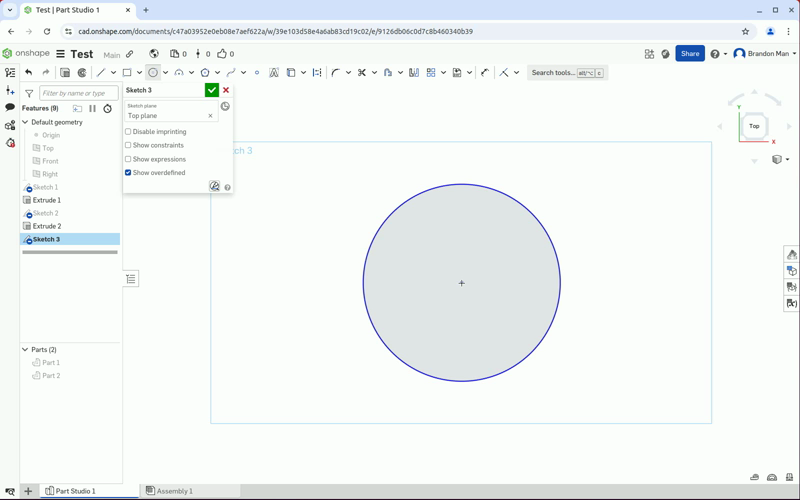
key_up(shift)
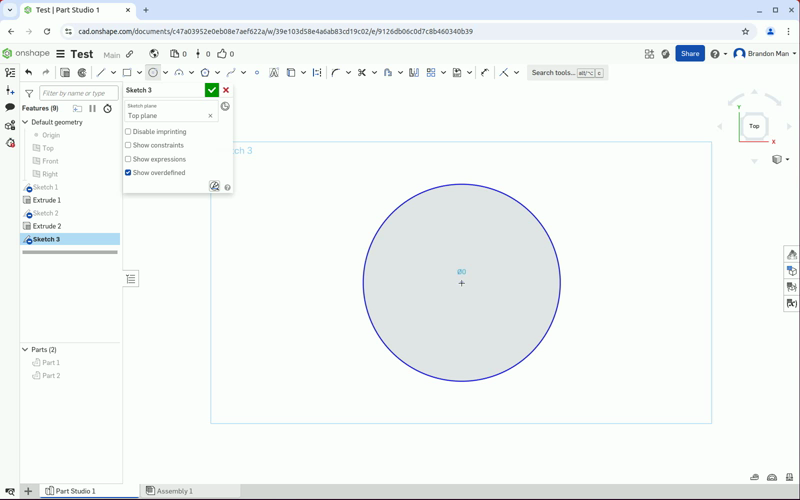
mouse_move(529, 282)
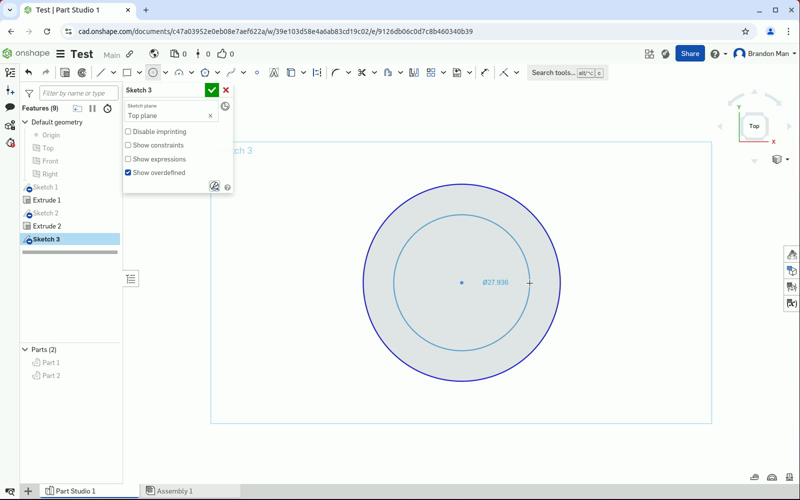
click(529, 282)
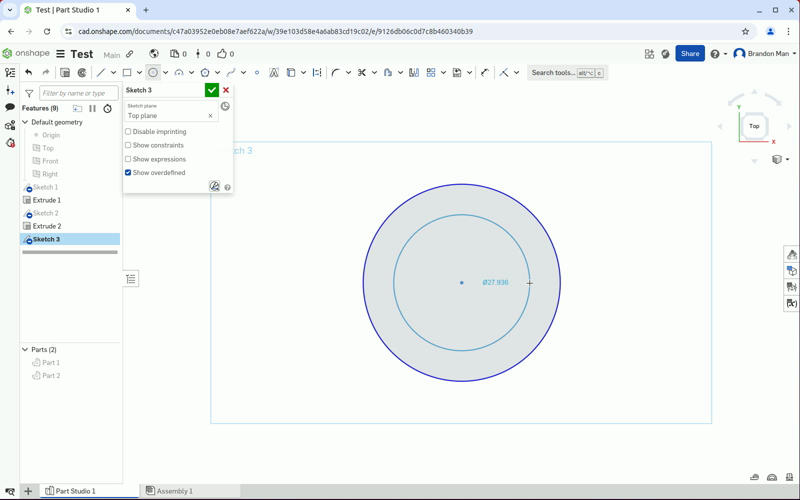
key(esc)
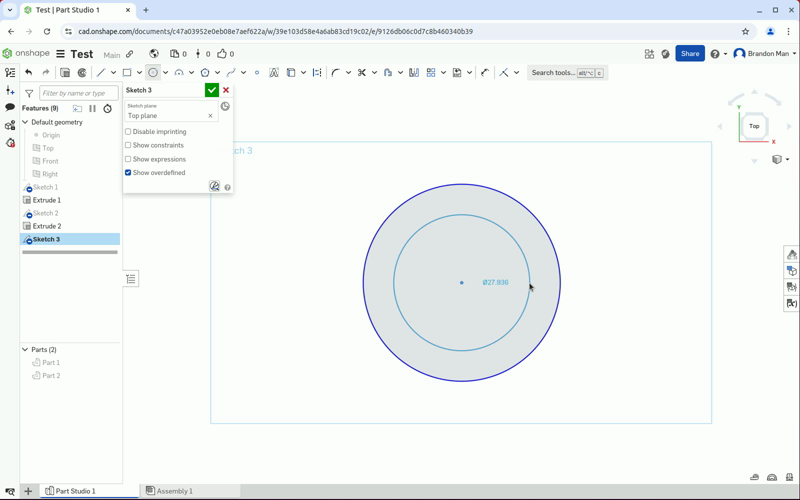
mouse_move(543, 286)
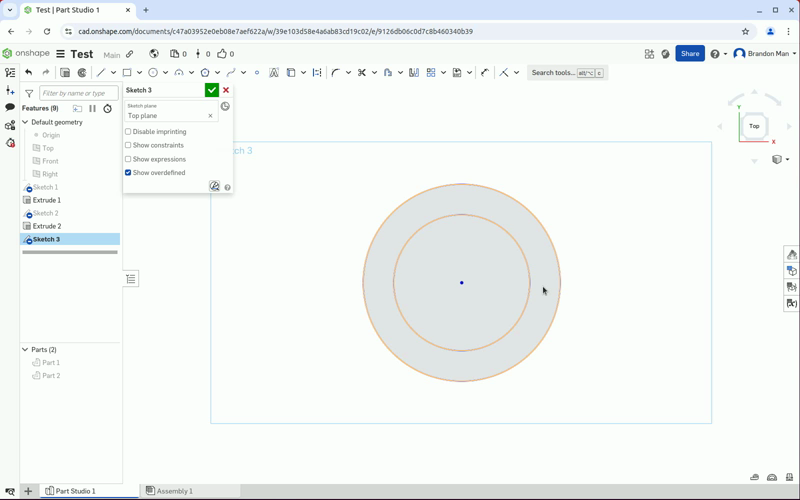
click(543, 286)
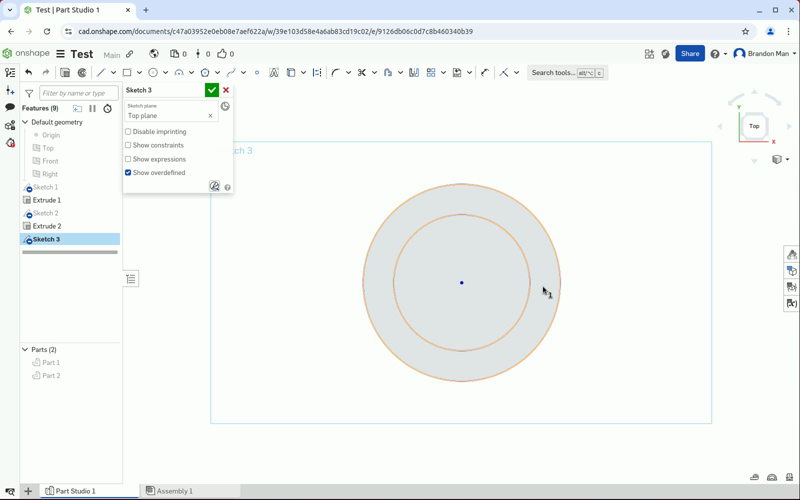
mouse_move(73, 352)
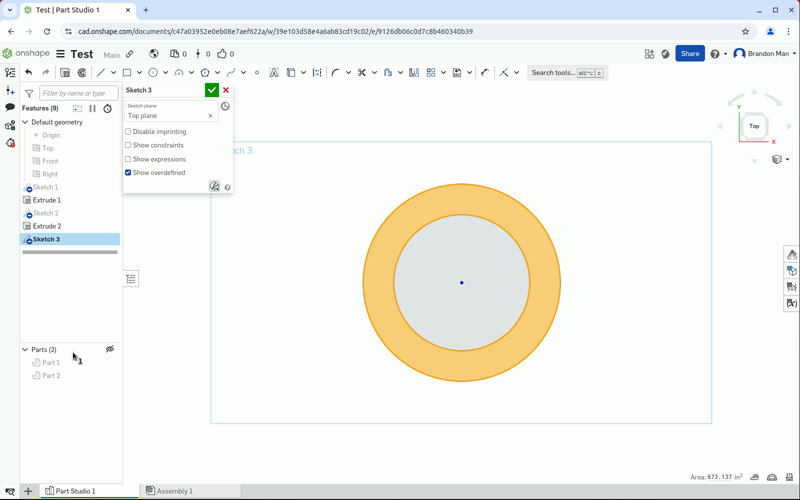
key(shift+y)
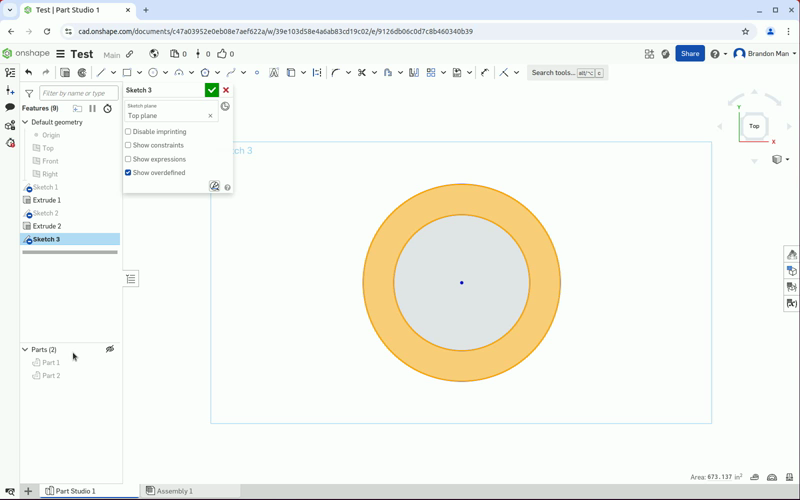
key(shift+e)
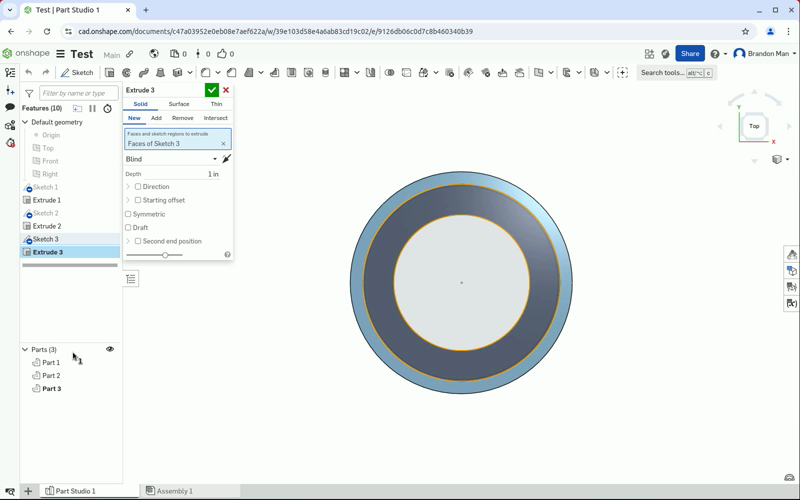
mouse_move(143, 106)
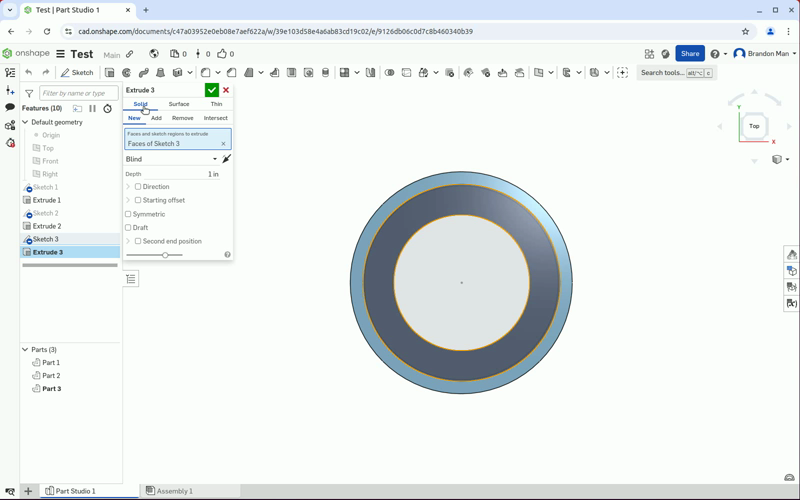
click(143, 106)
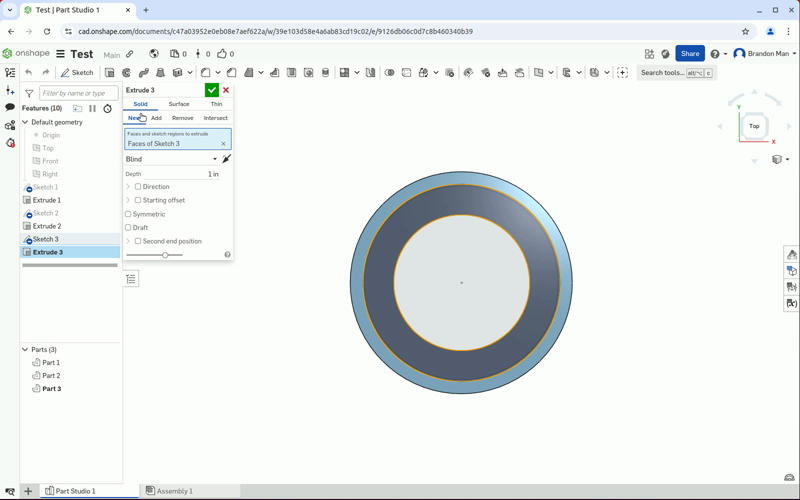
mouse_move(137, 120)
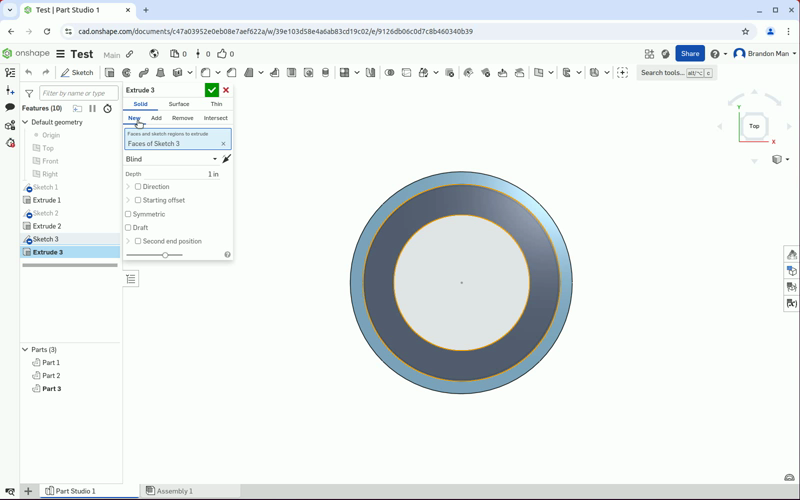
click(137, 120)
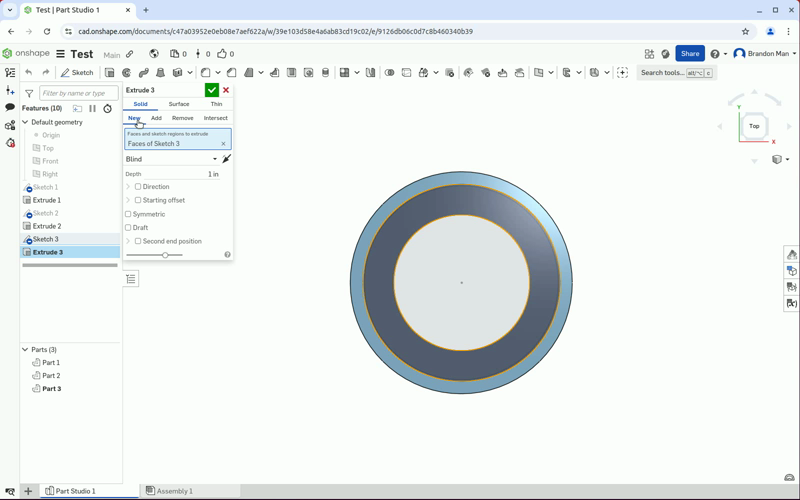
key(tab, 4)
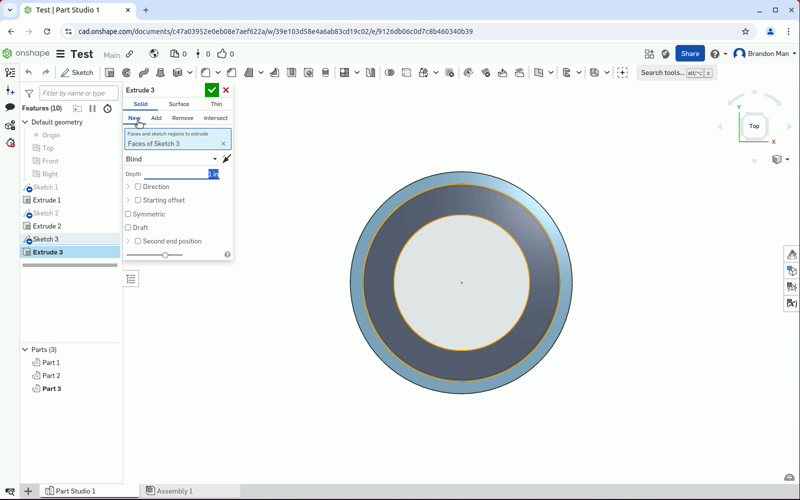
text(16.609)
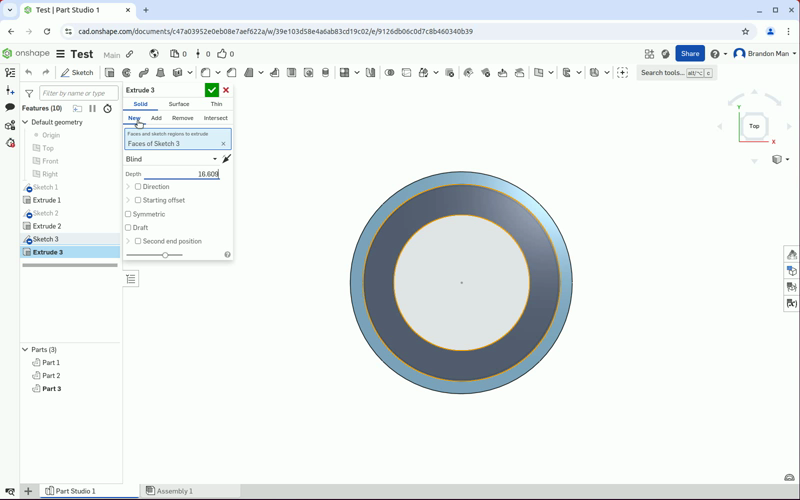
key(enter)
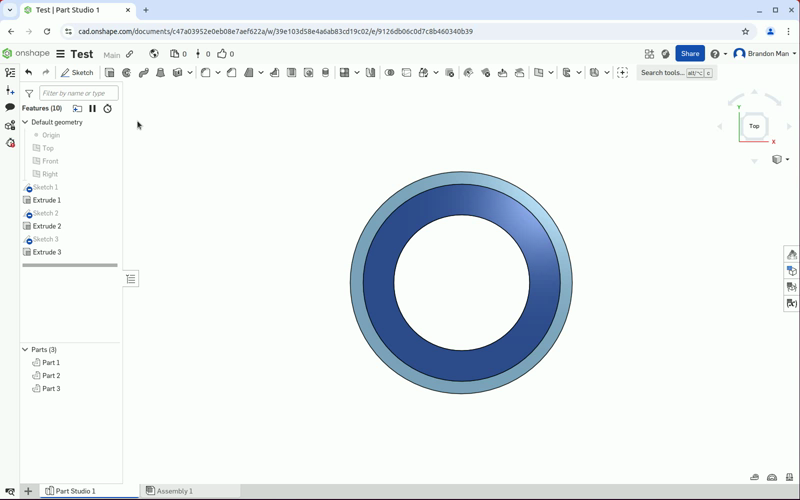
key(shift+h)
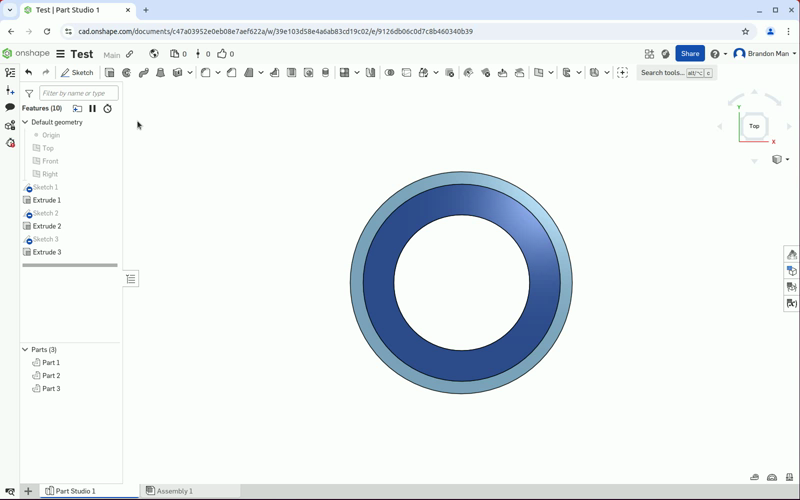
key(shift+h)
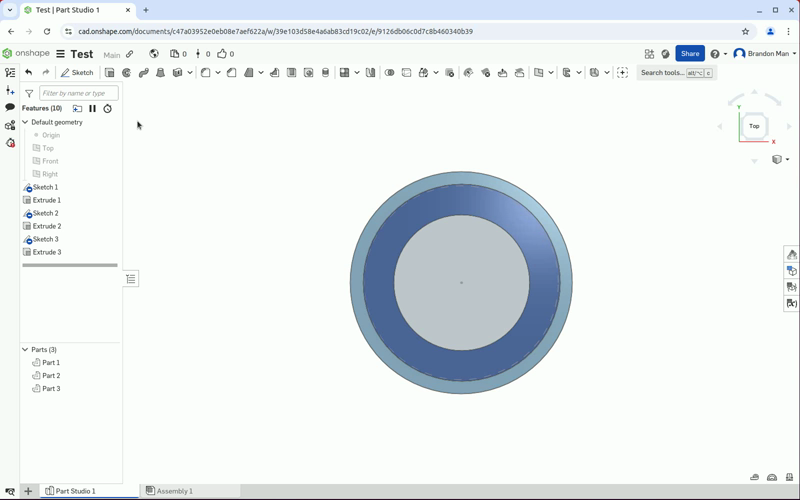
key(shift+7)
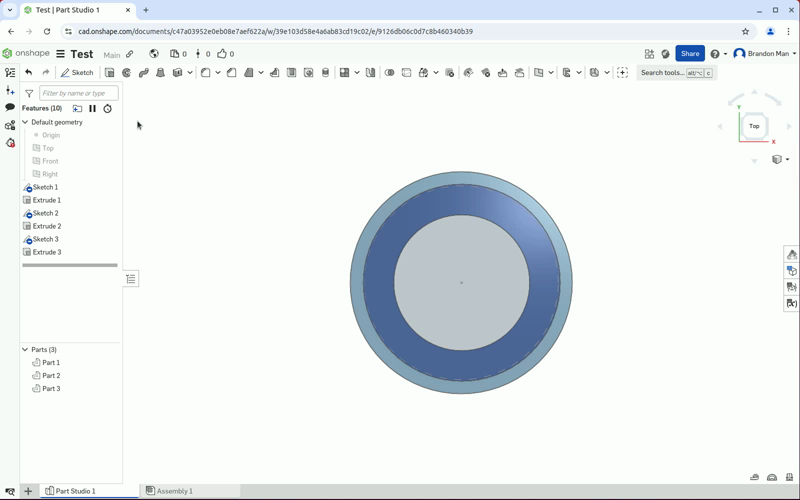
key(up, 3)
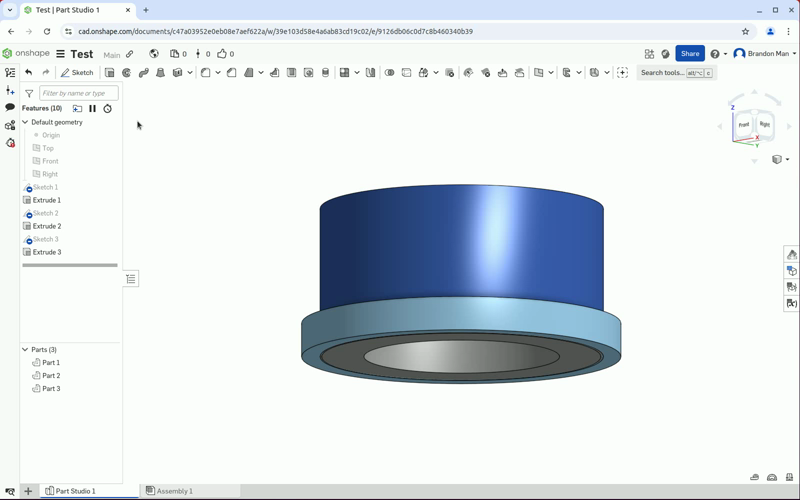
key(left, 3)
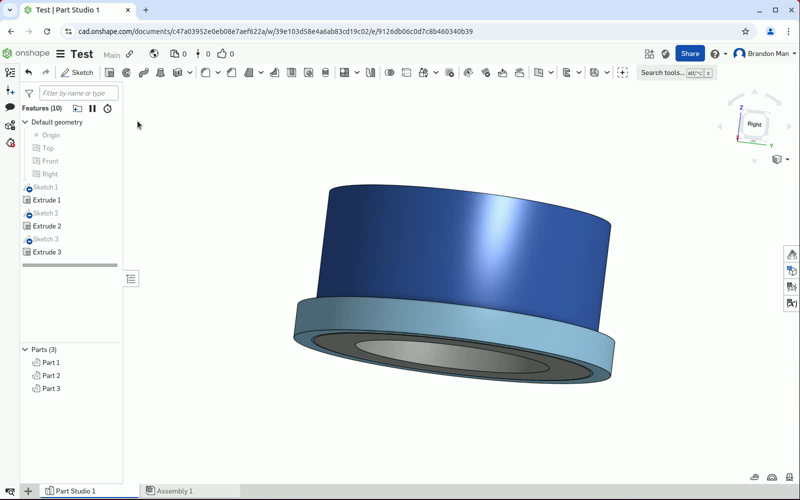
key(right, 3)
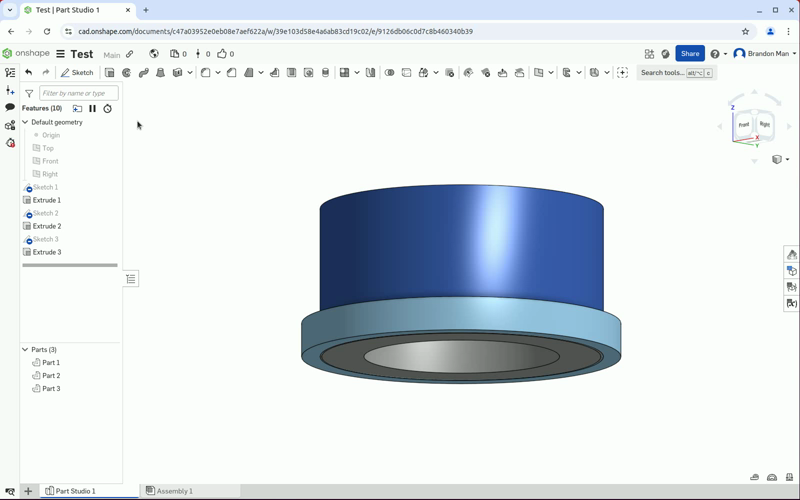
key(down, 3)
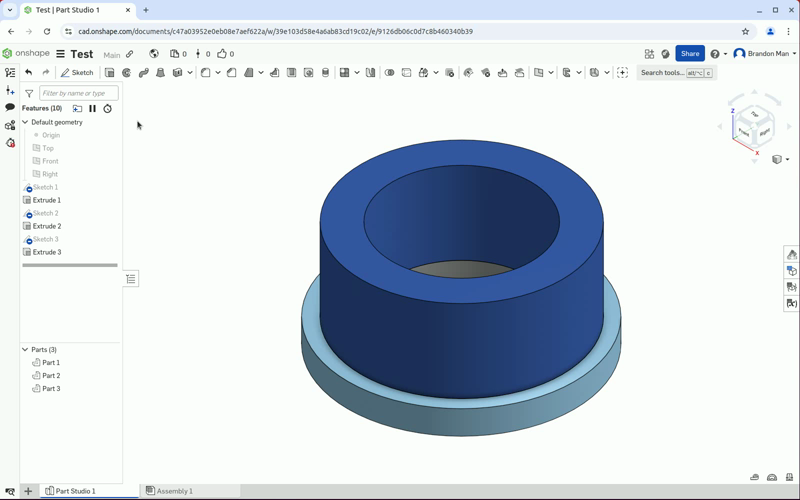
mouse_move(73, 189)
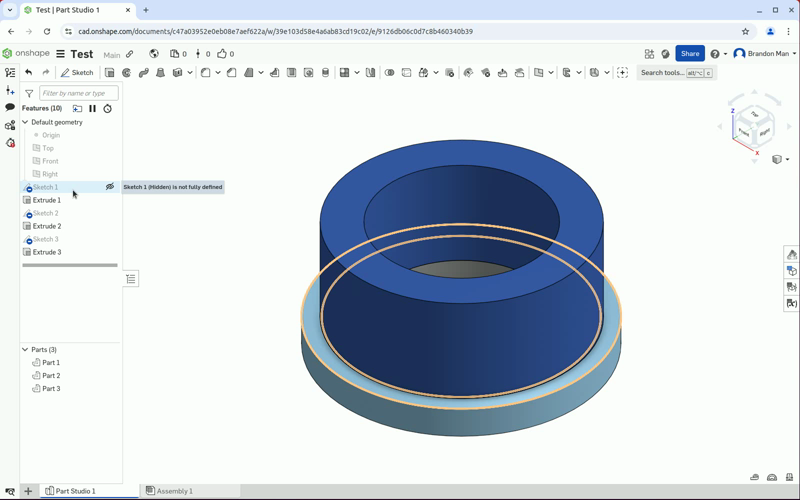
click(73, 189)